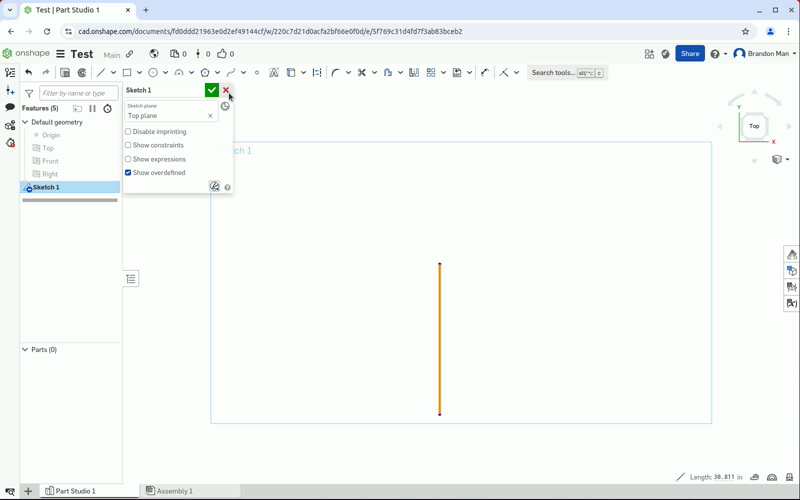
key(shift+h)
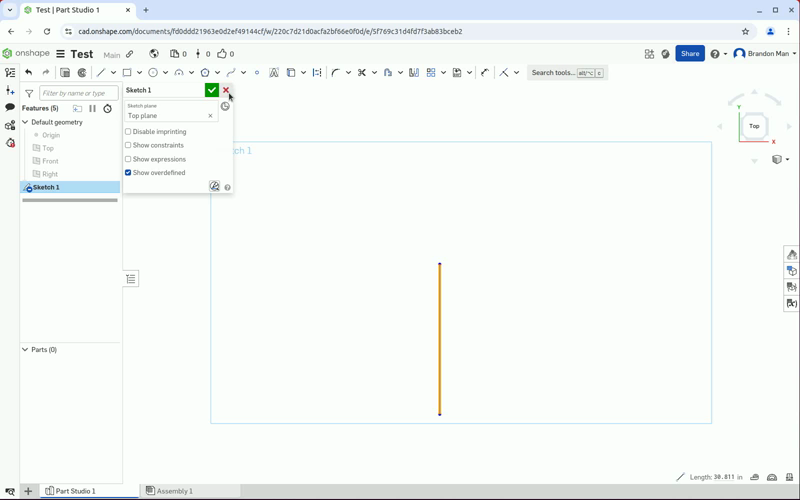
key(shift+s)
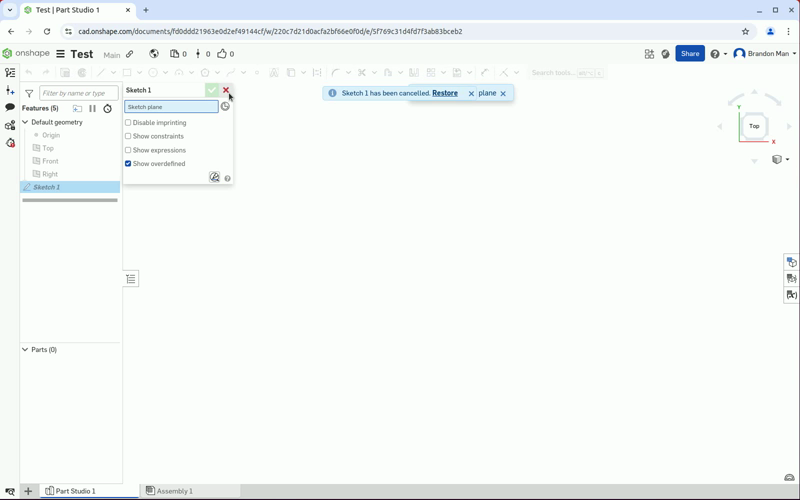
mouse_move(73, 150)
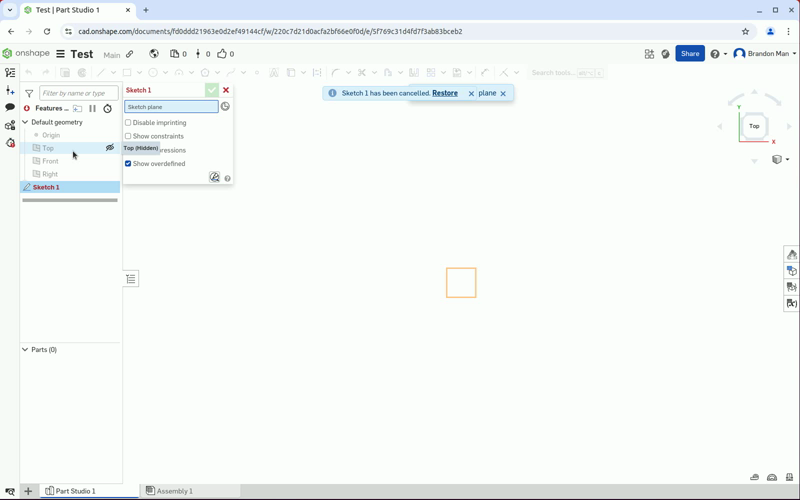
click(73, 150)
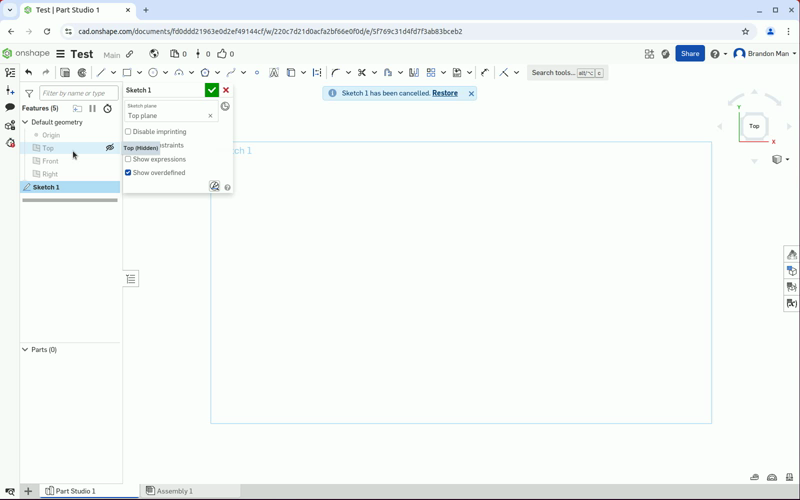
mouse_move(73, 352)
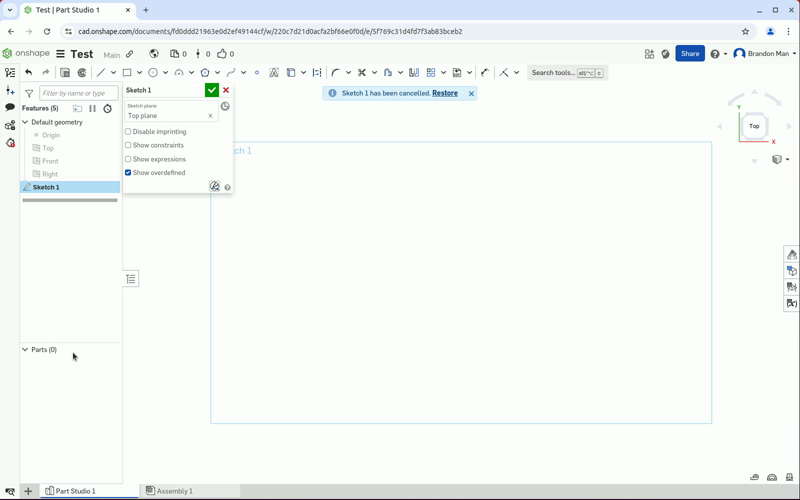
key(y)
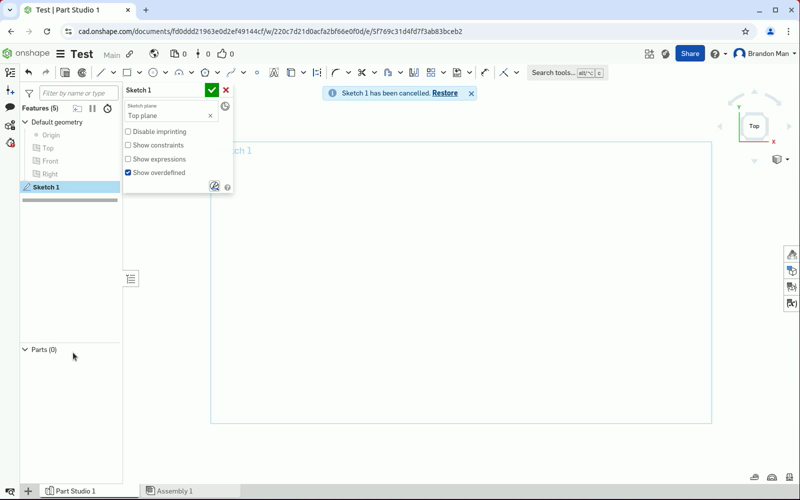
key(l)
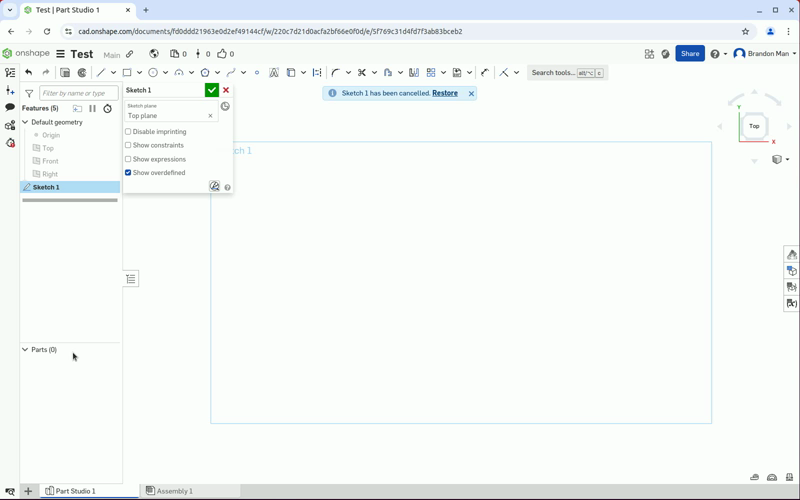
key_down(shift)
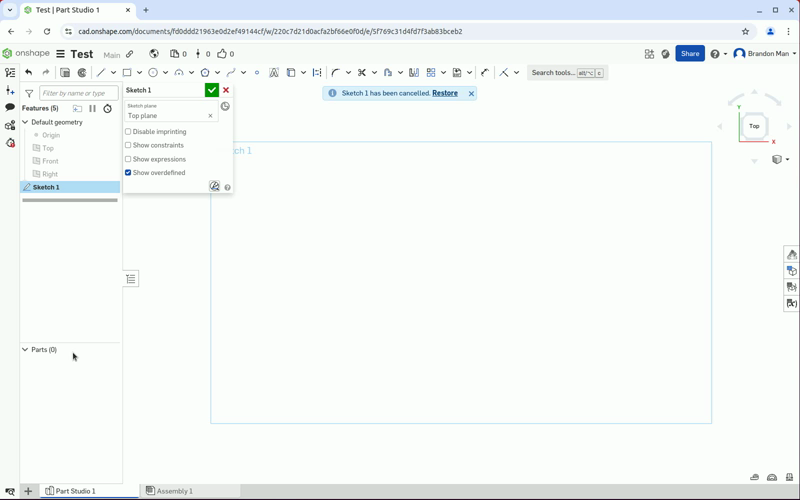
mouse_move(352, 356)
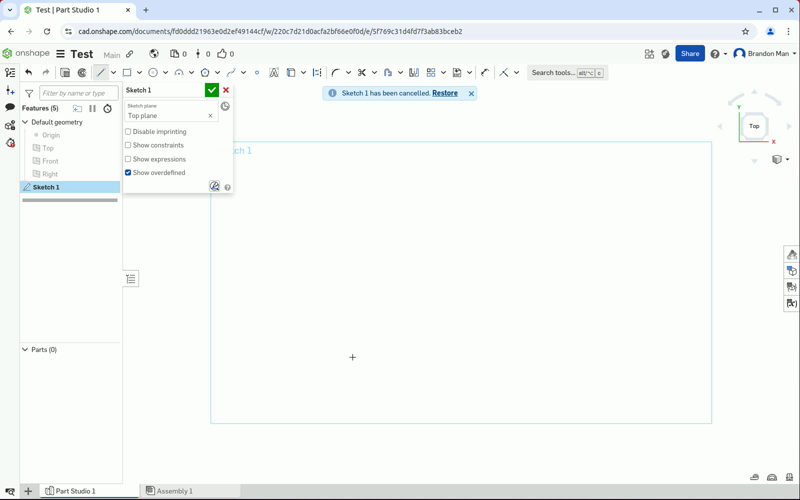
click(352, 356)
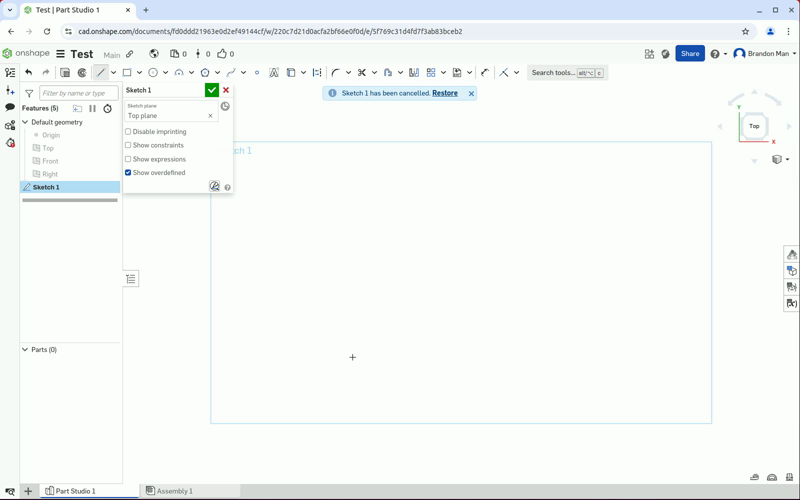
key_up(shift)
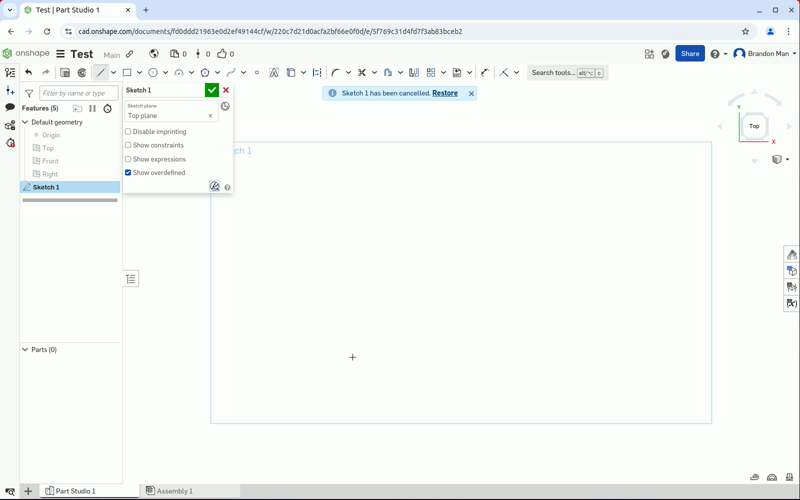
key_down(shift)
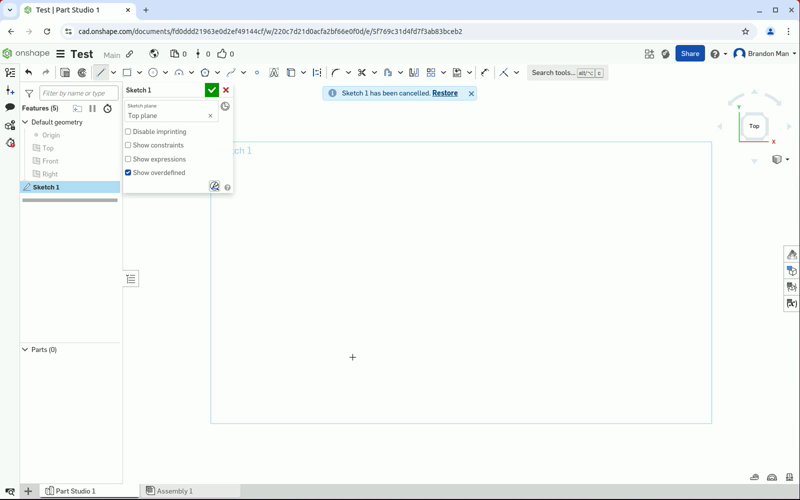
mouse_move(572, 356)
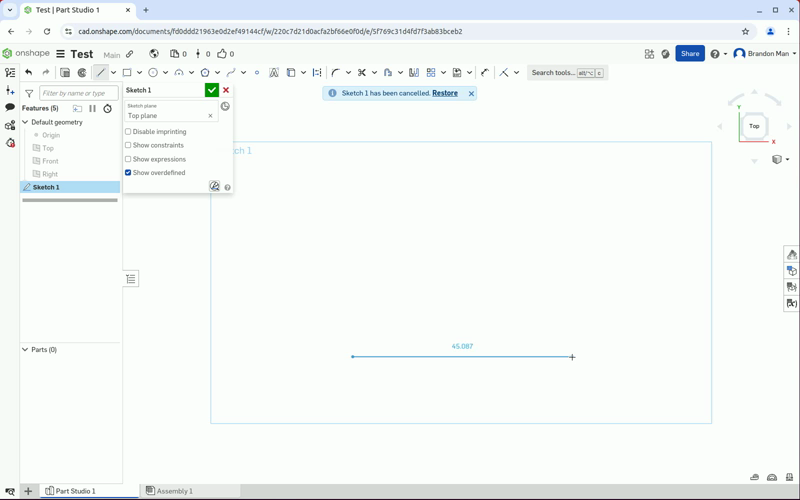
click(572, 356)
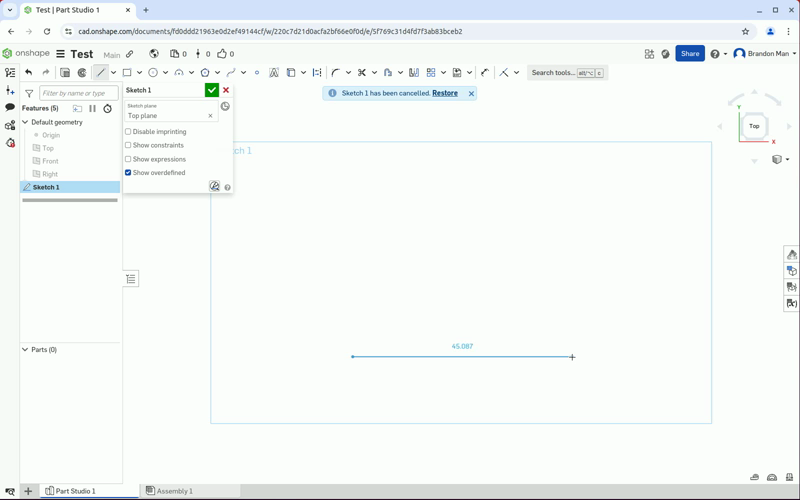
key_up(shift)
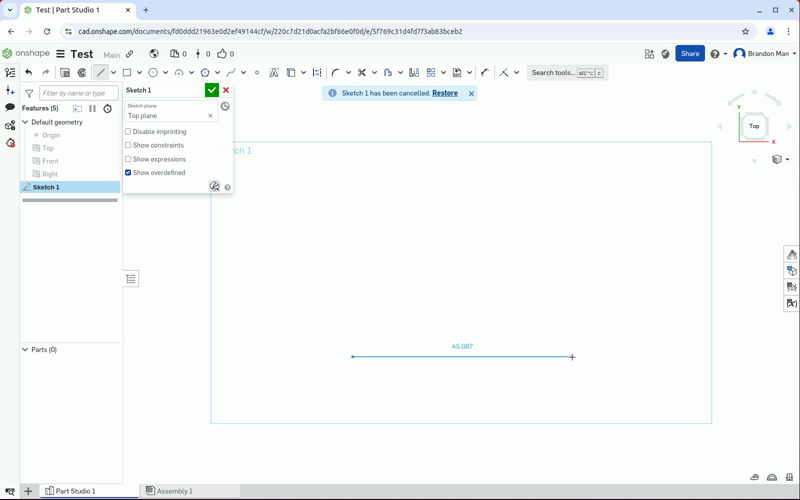
key_down(shift)
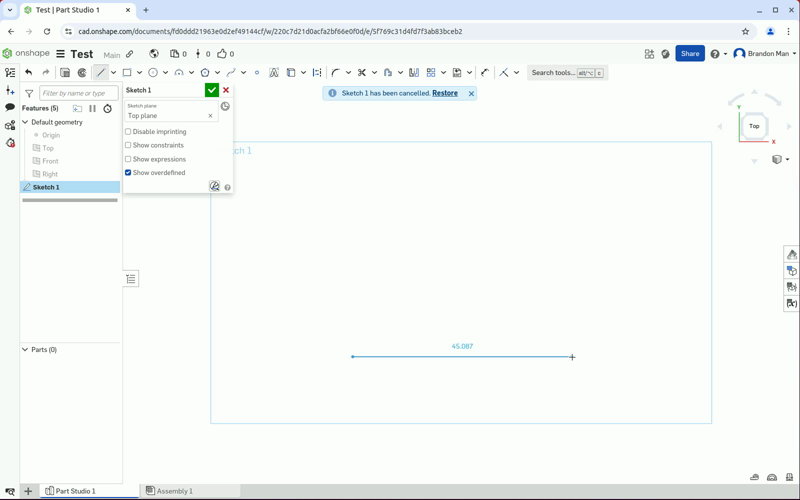
mouse_move(572, 216)
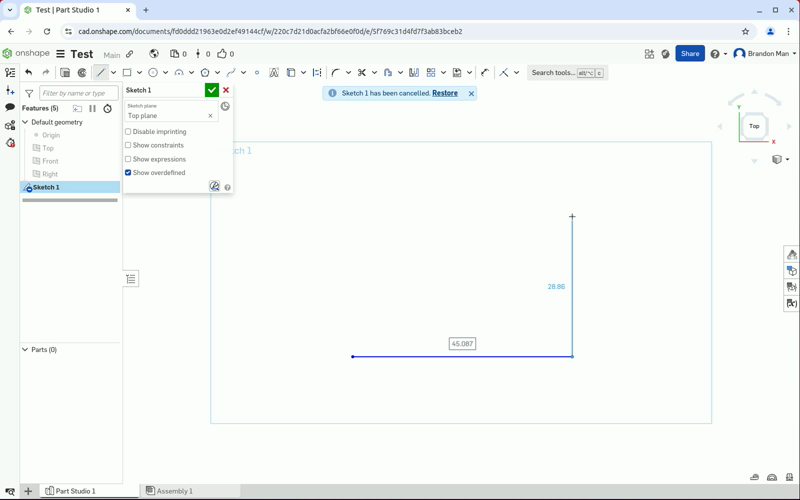
click(572, 216)
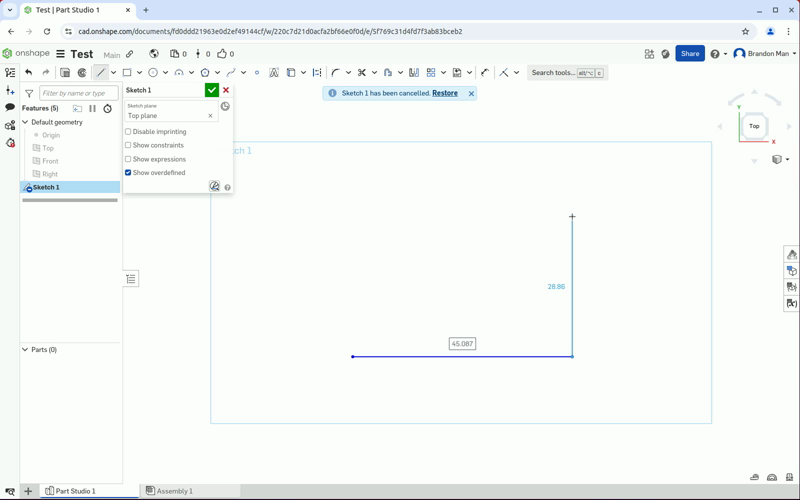
key_up(shift)
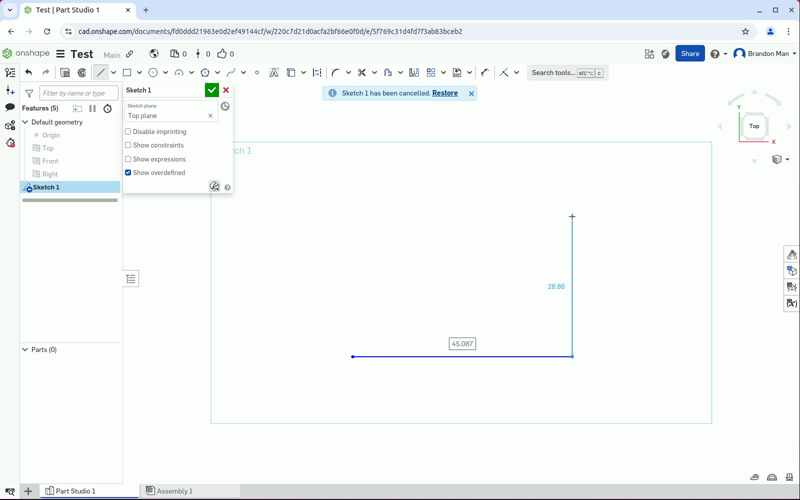
key_down(shift)
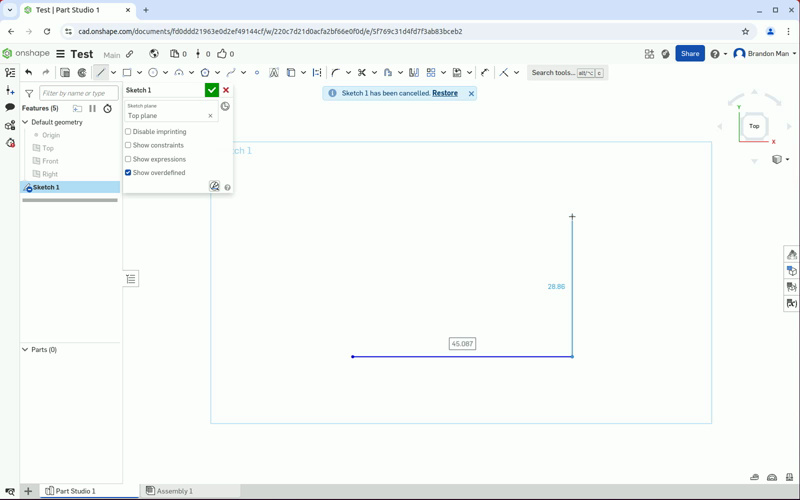
mouse_move(352, 216)
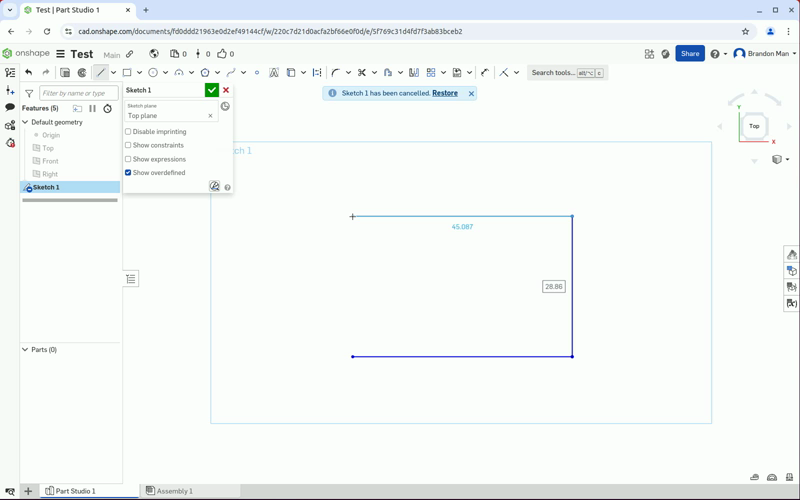
click(352, 216)
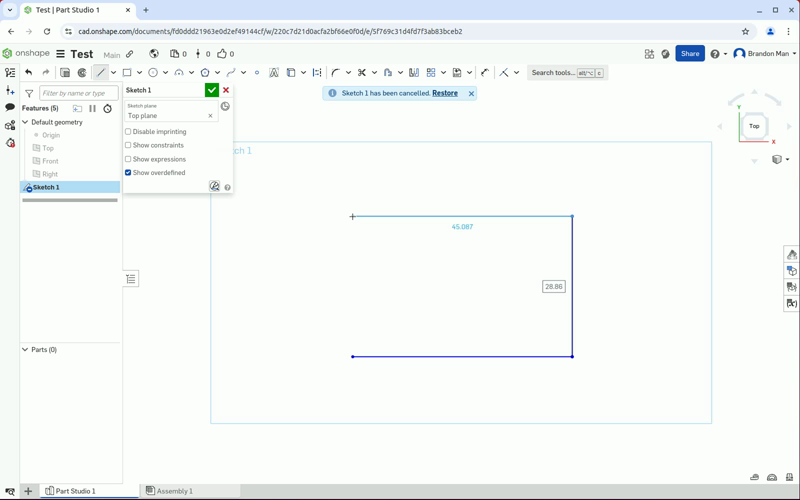
key_up(shift)
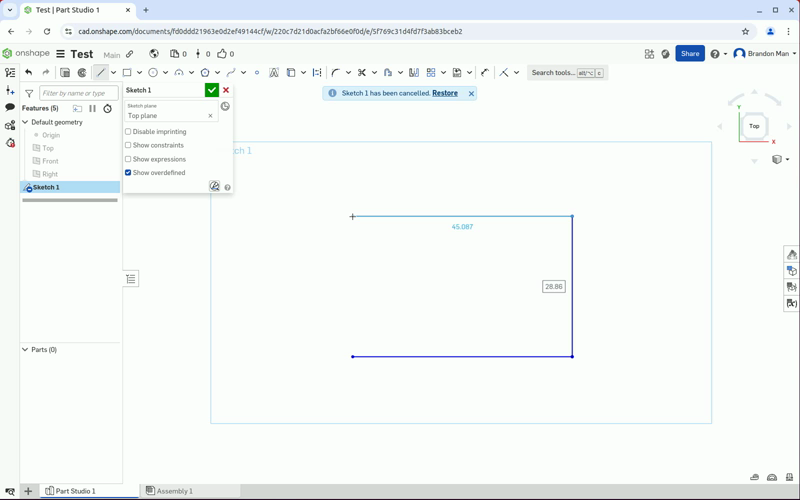
key_down(shift)
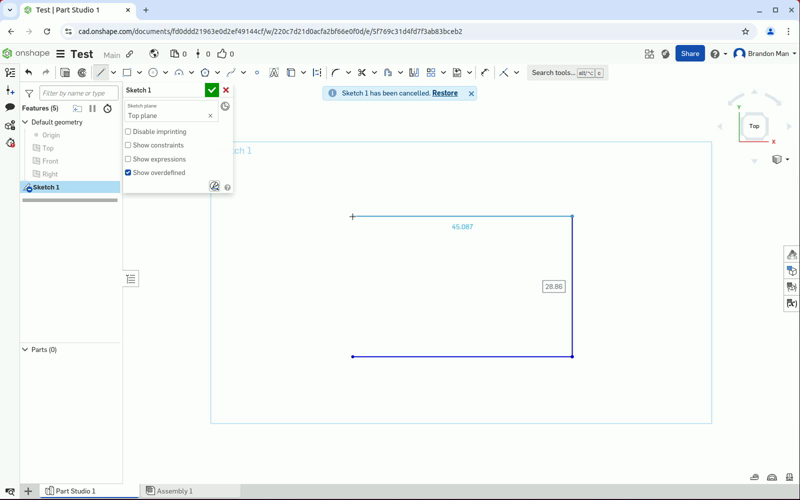
mouse_move(352, 356)
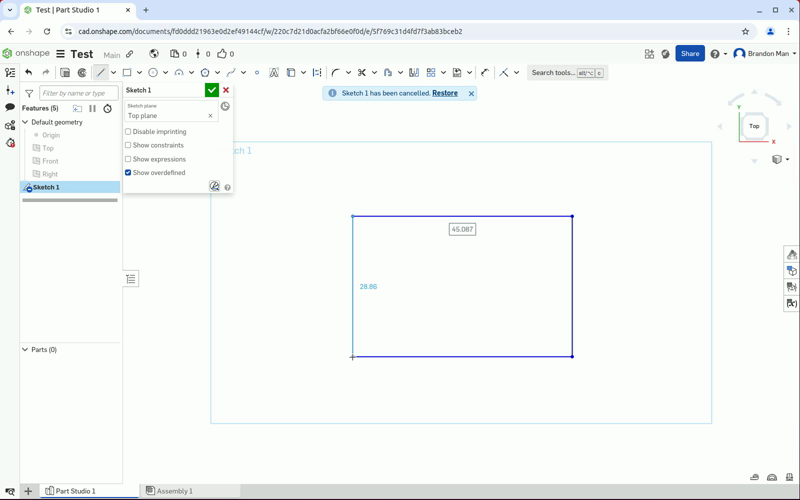
key_up(shift)
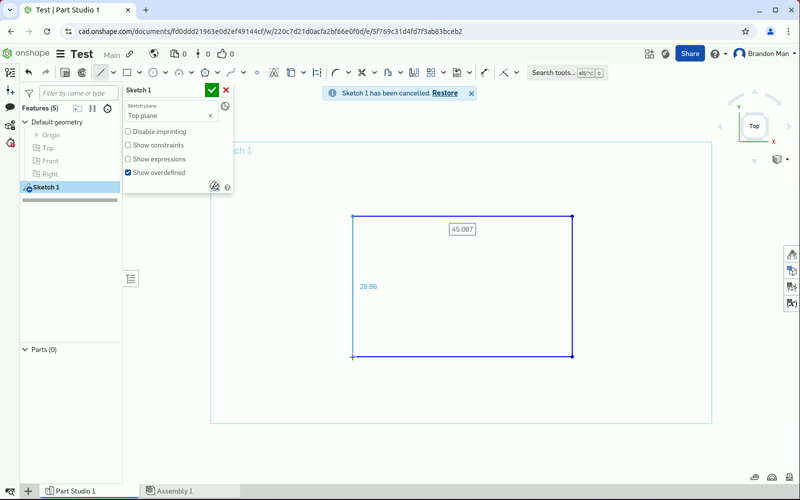
click(352, 356)
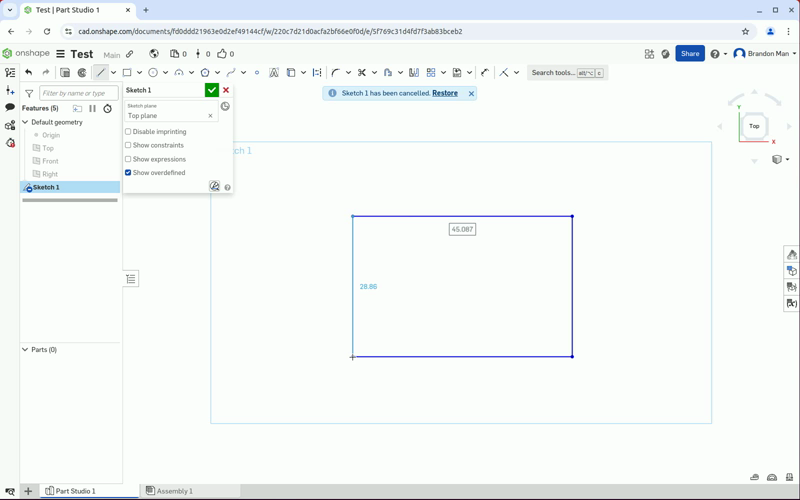
key(esc)
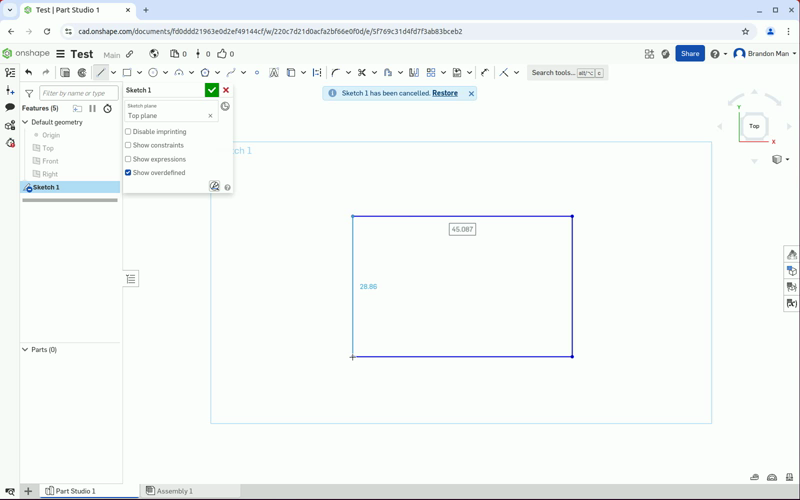
mouse_move(493, 312)
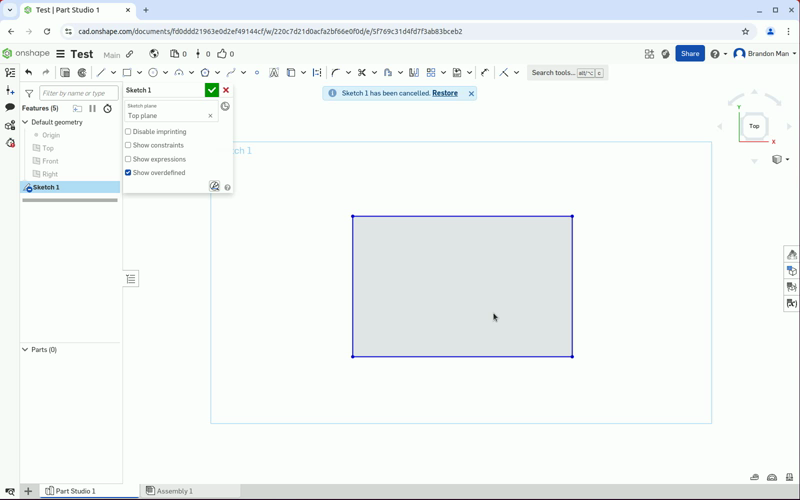
click(493, 312)
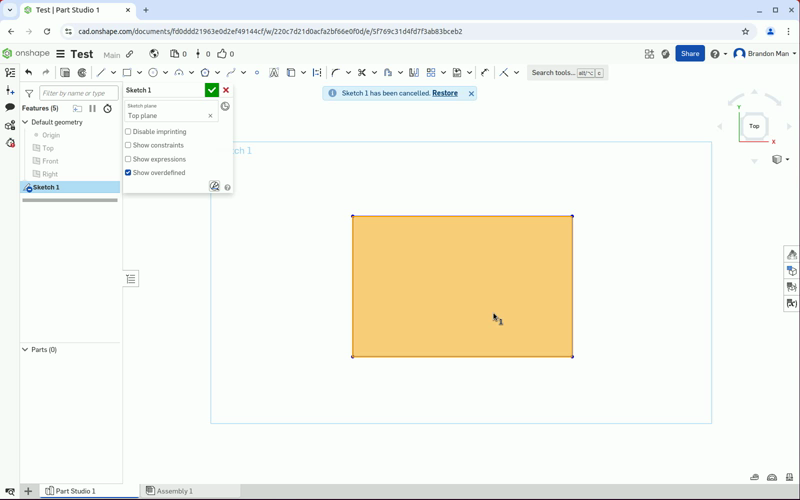
mouse_move(73, 352)
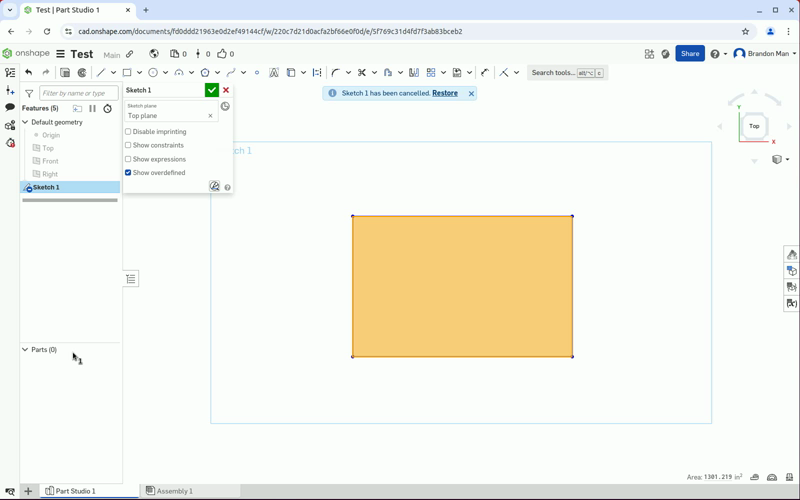
key(shift+y)
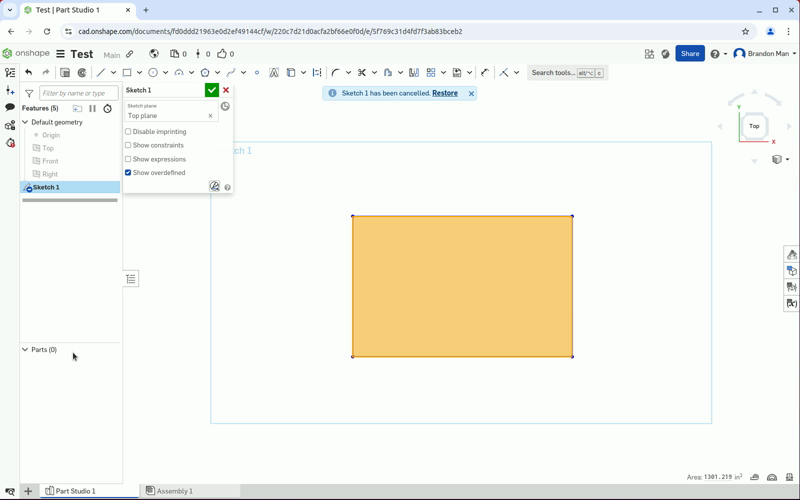
key(shift+e)
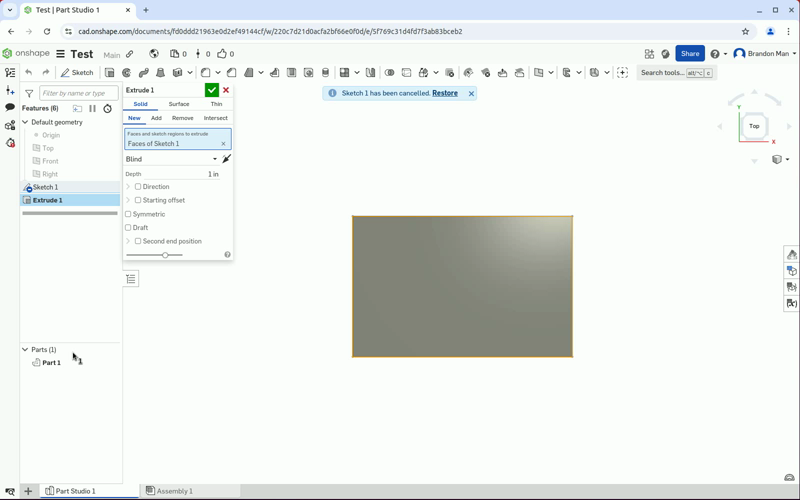
mouse_move(143, 106)
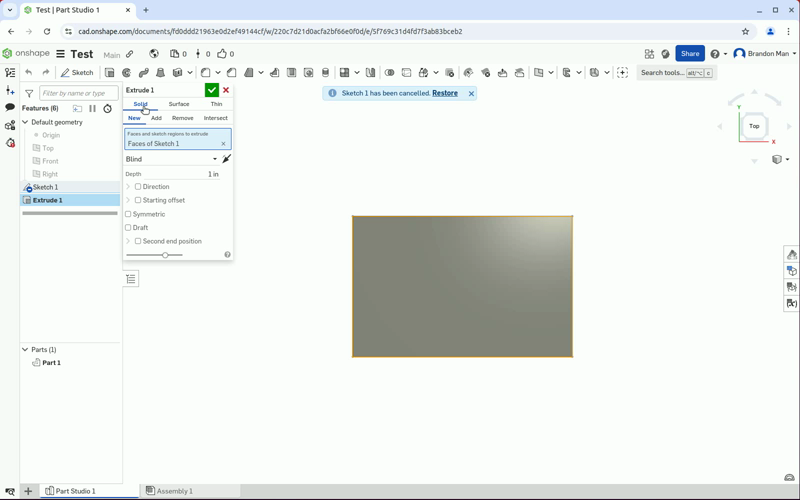
click(143, 106)
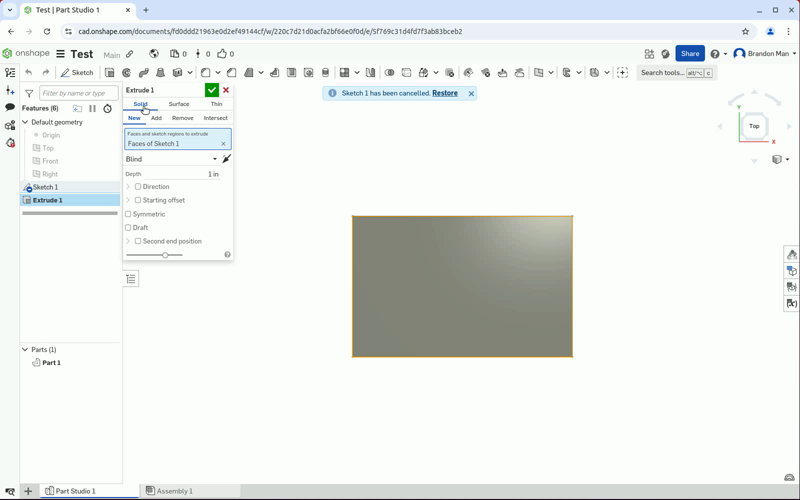
mouse_move(137, 120)
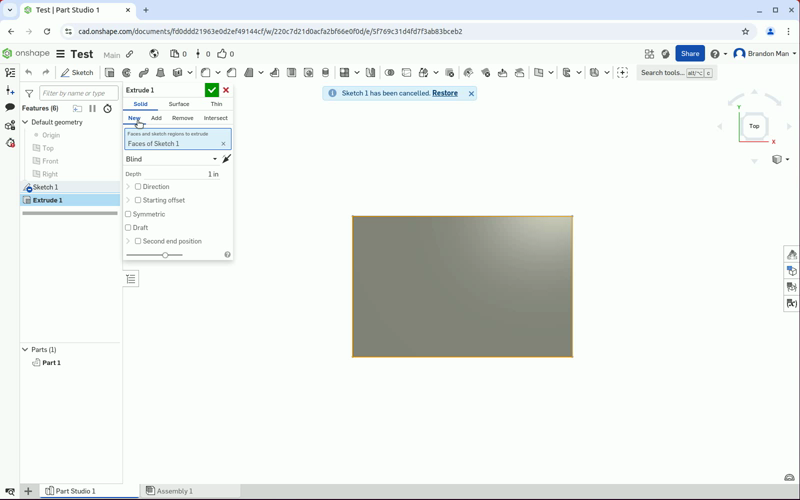
click(137, 120)
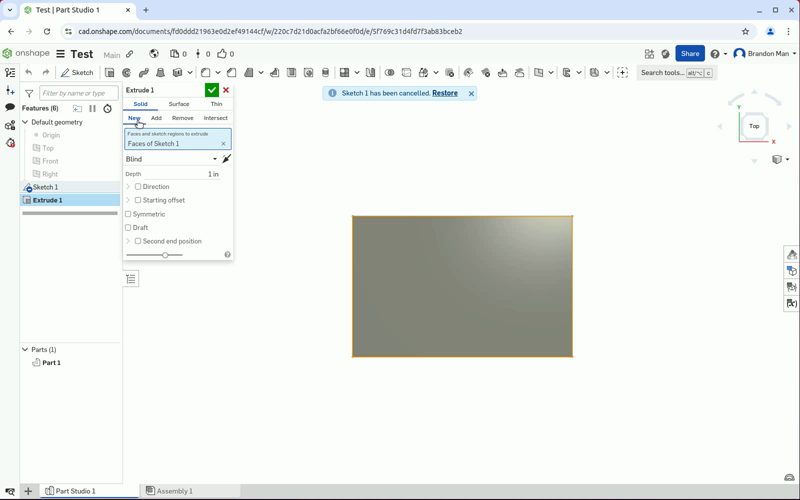
key(tab, 4)
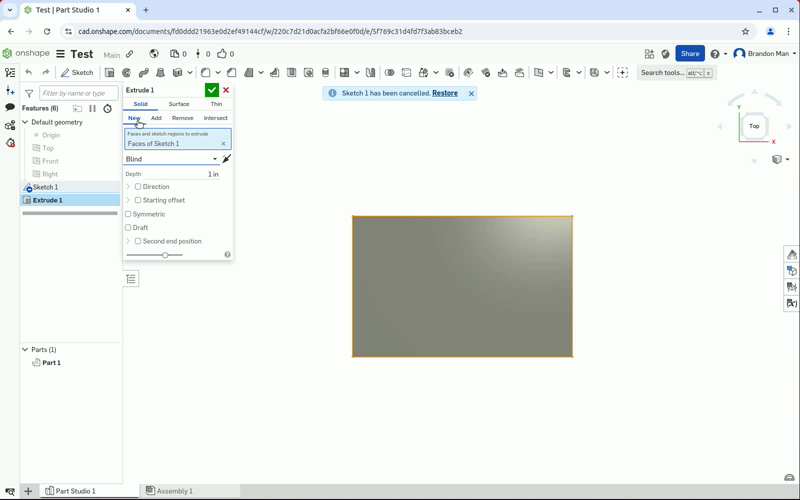
text(0.963)
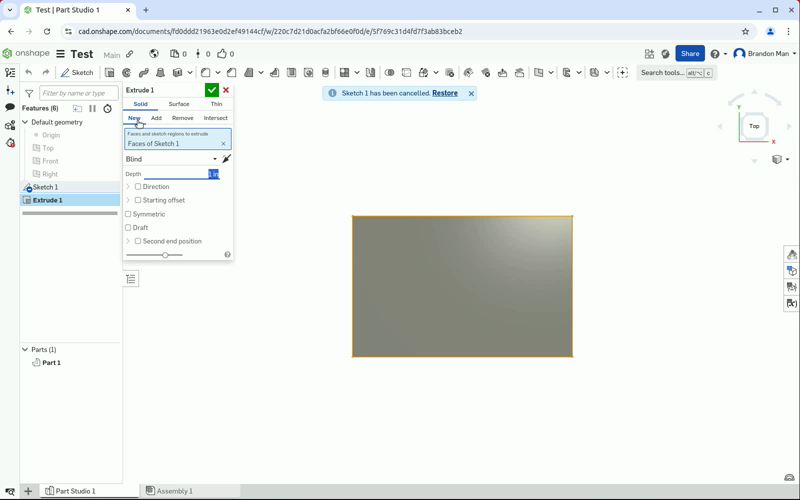
key(enter)
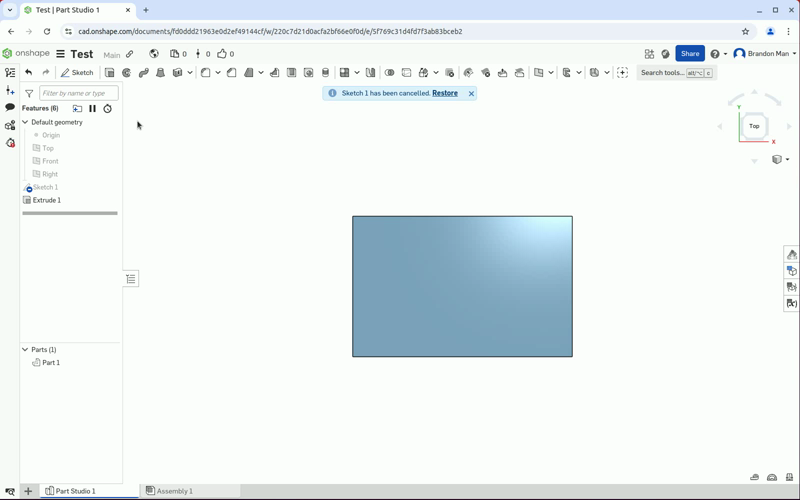
key(shift+h)
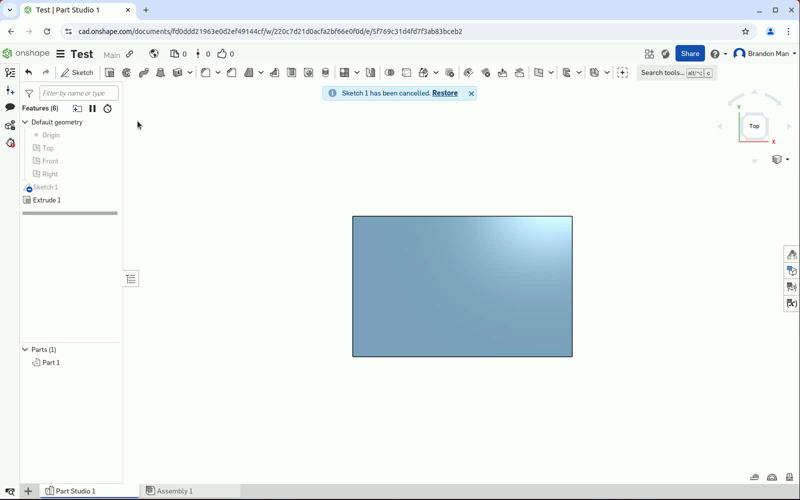
key(shift+h)
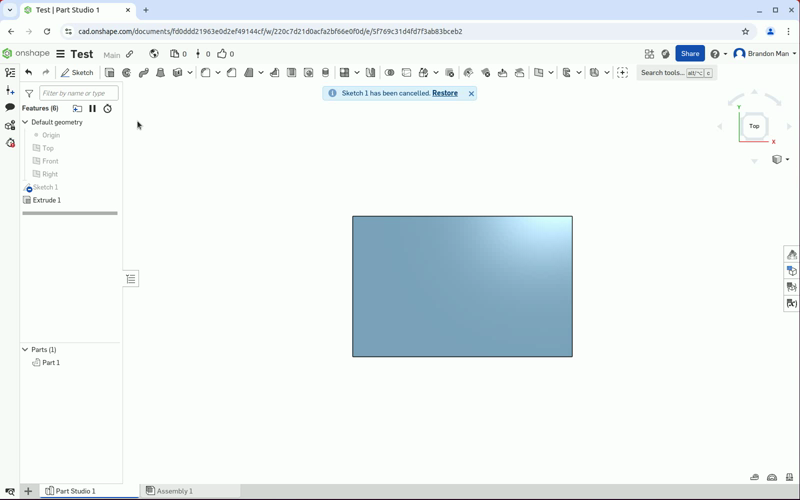
mouse_move(73, 189)
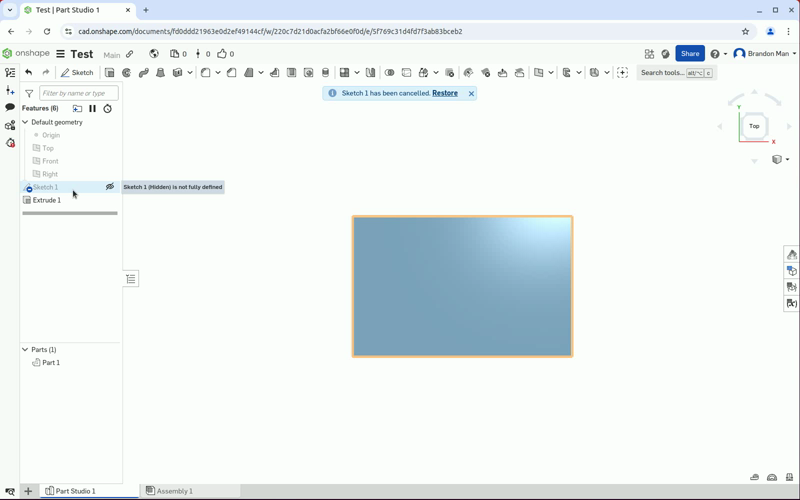
click(73, 189)
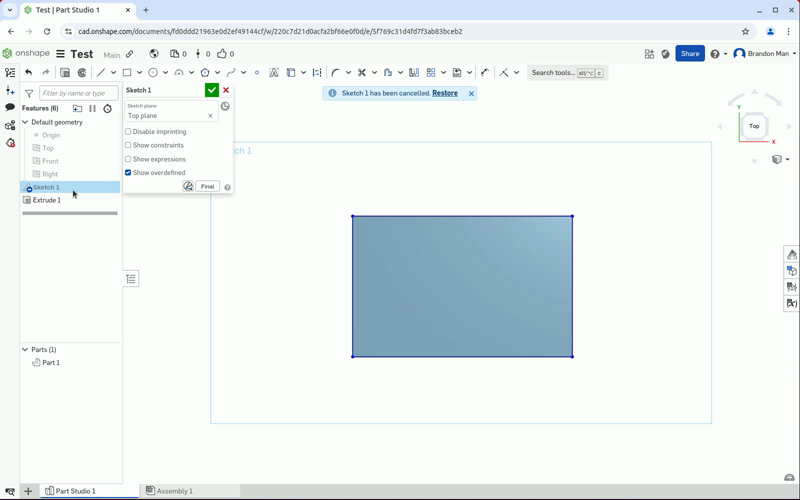
mouse_move(229, 92)
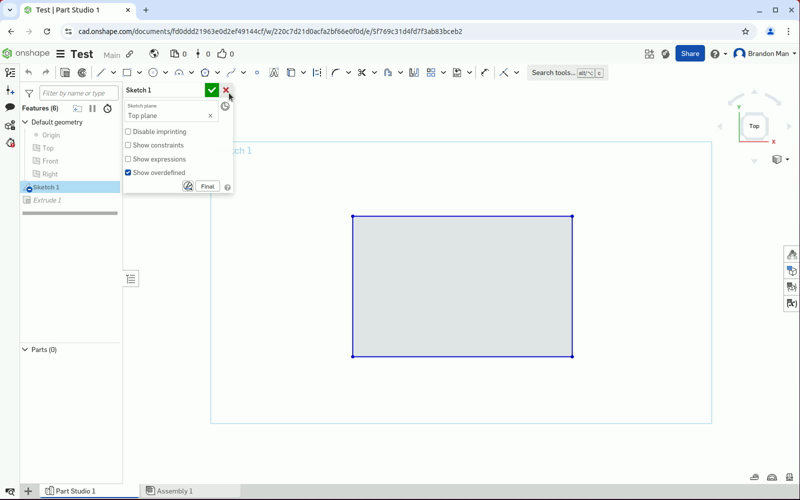
click(229, 92)
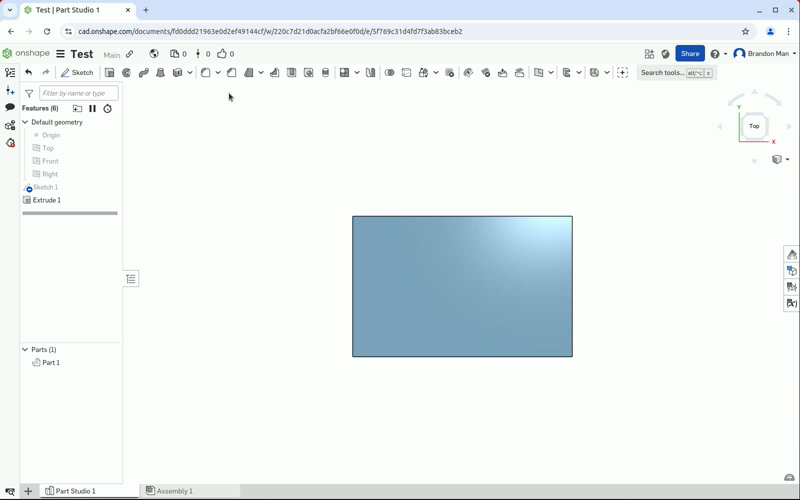
mouse_move(541, 75)
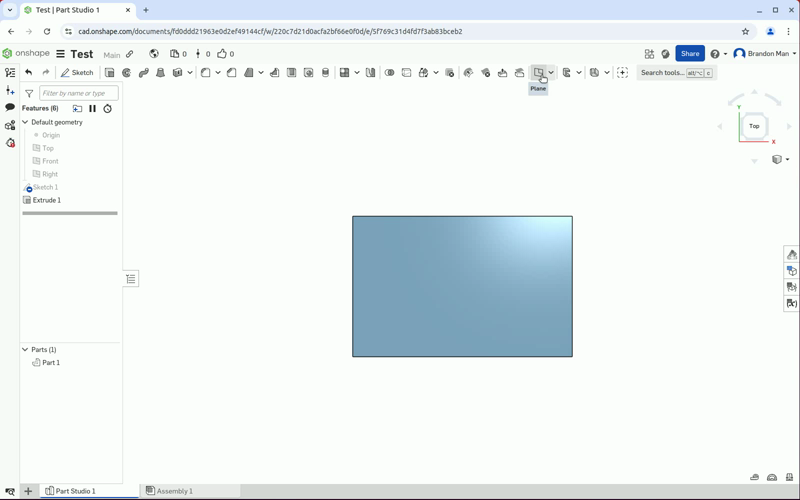
click(541, 75)
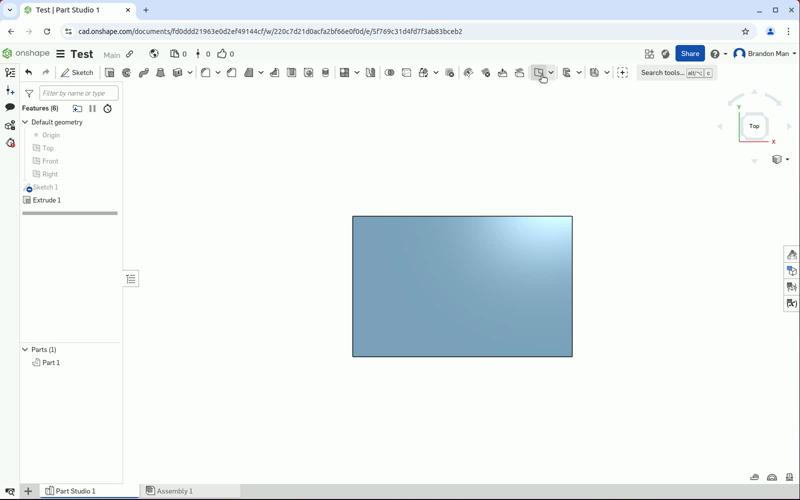
mouse_move(73, 150)
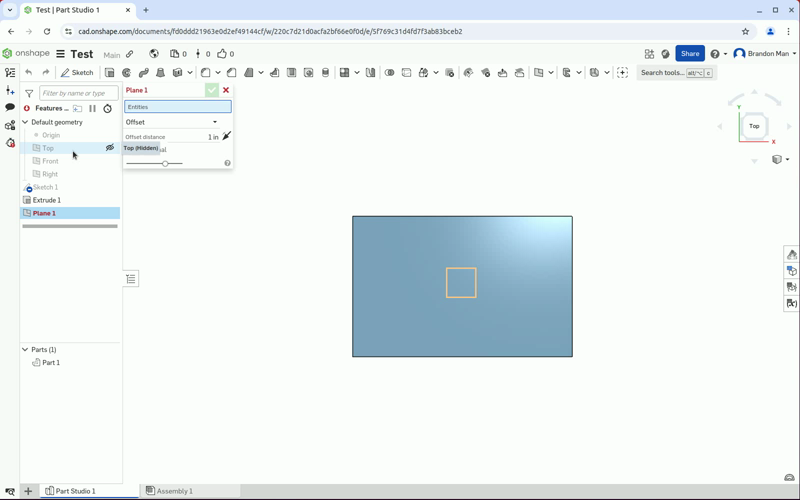
click(73, 150)
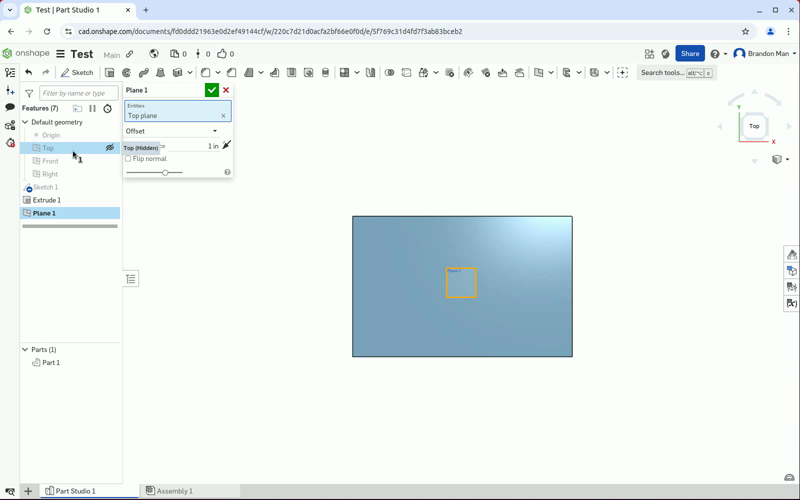
key(tab, 2)
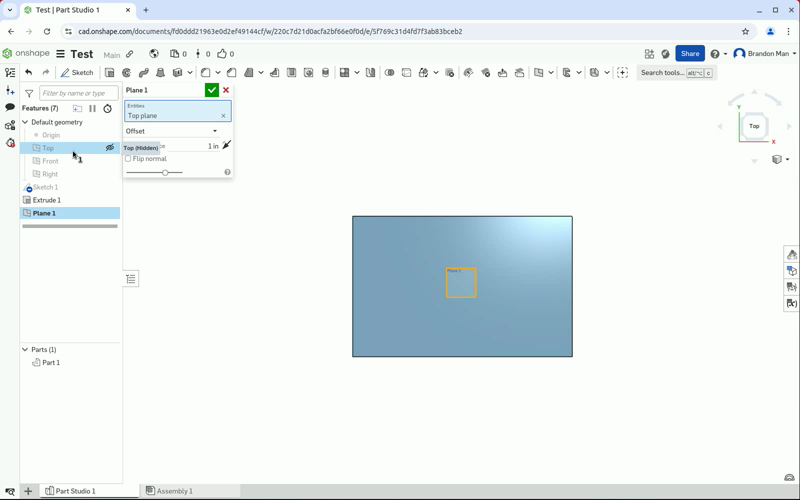
text(0.955)
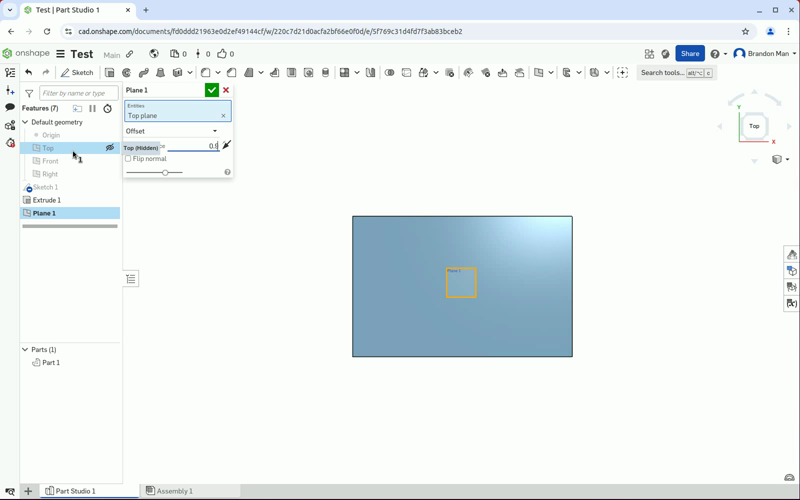
key(enter, 2)
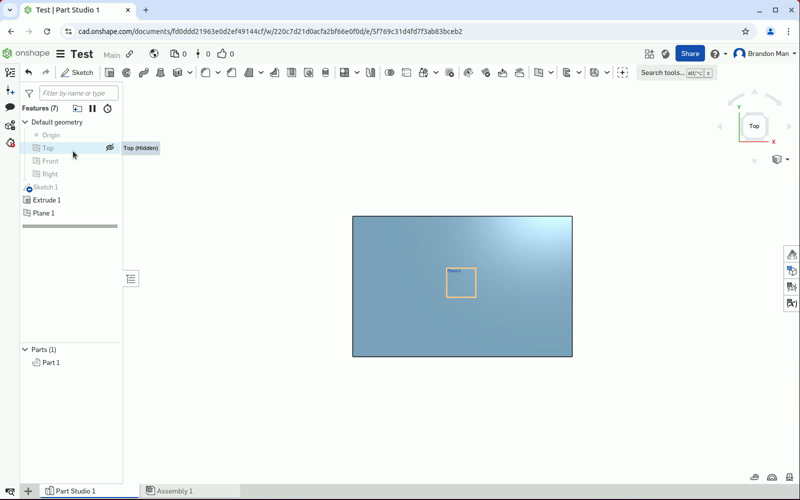
key(shift+s)
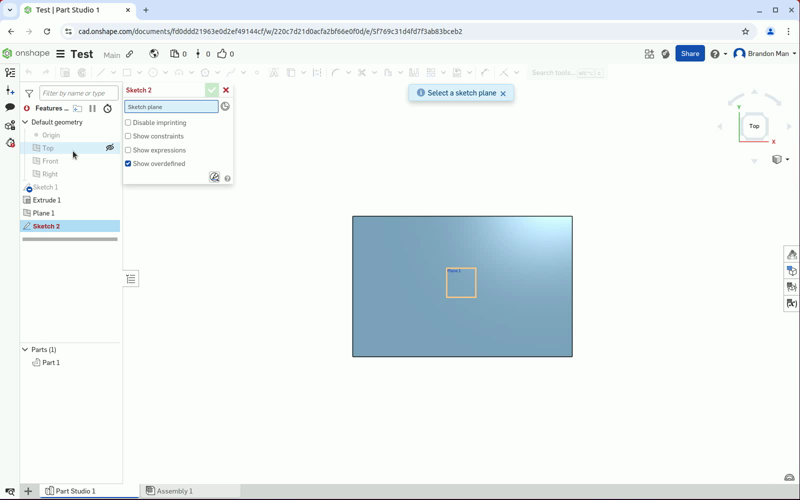
mouse_move(73, 215)
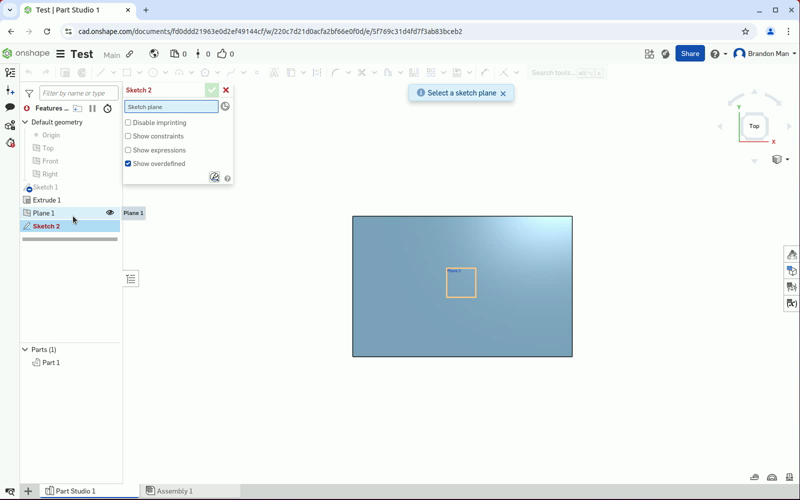
click(73, 215)
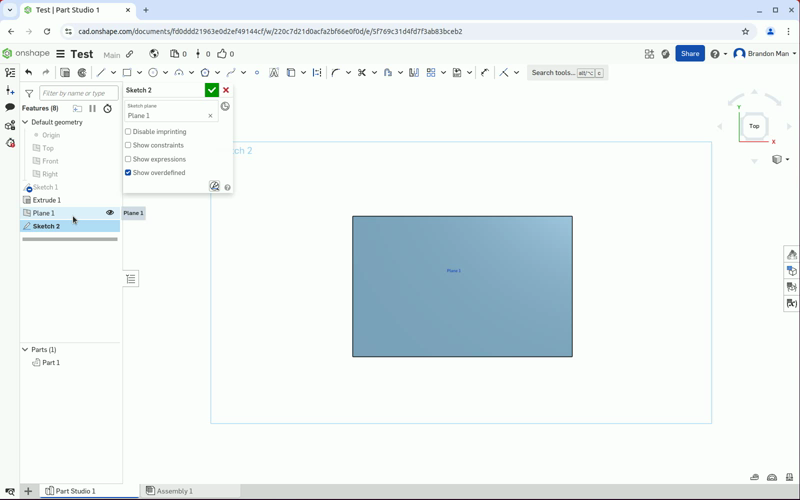
mouse_move(73, 352)
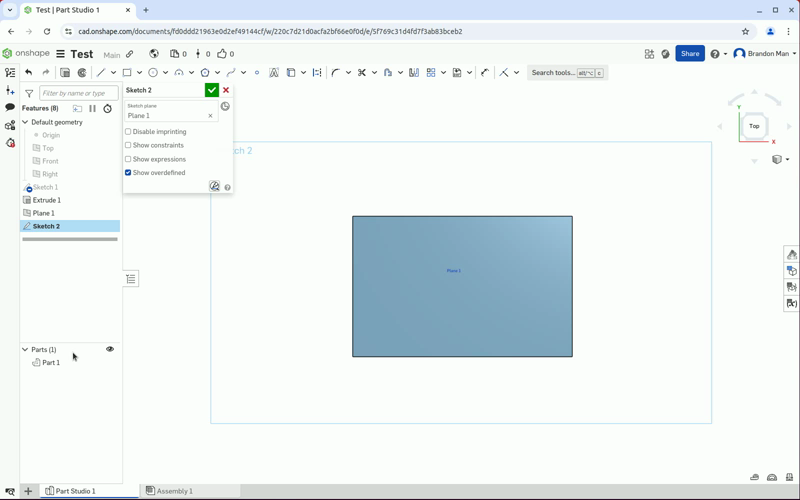
key(y)
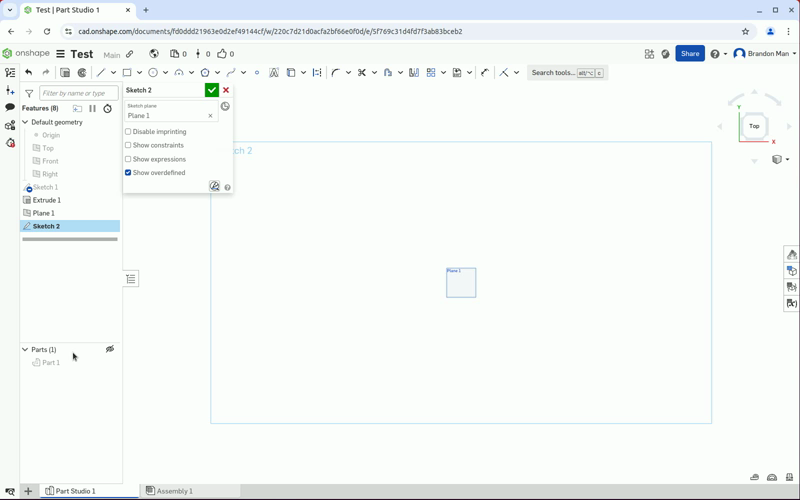
key(l)
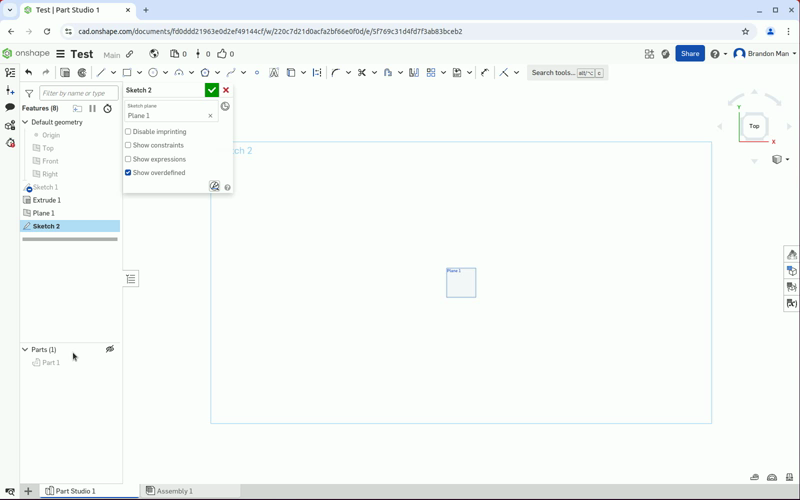
key_down(shift)
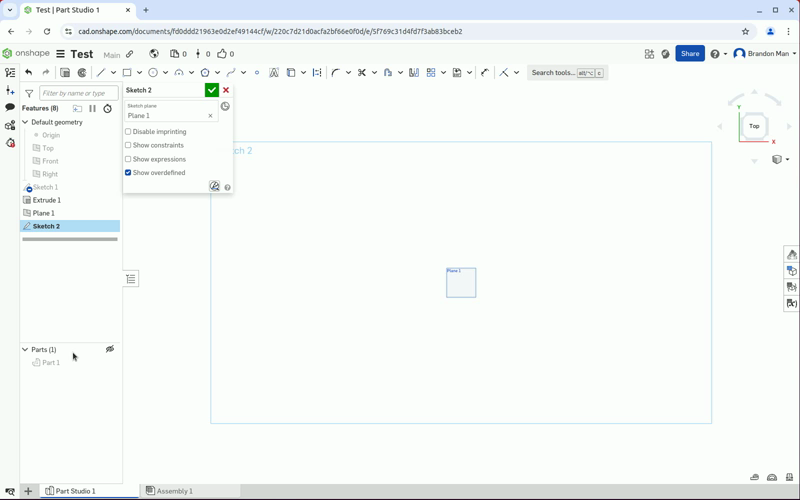
mouse_move(376, 332)
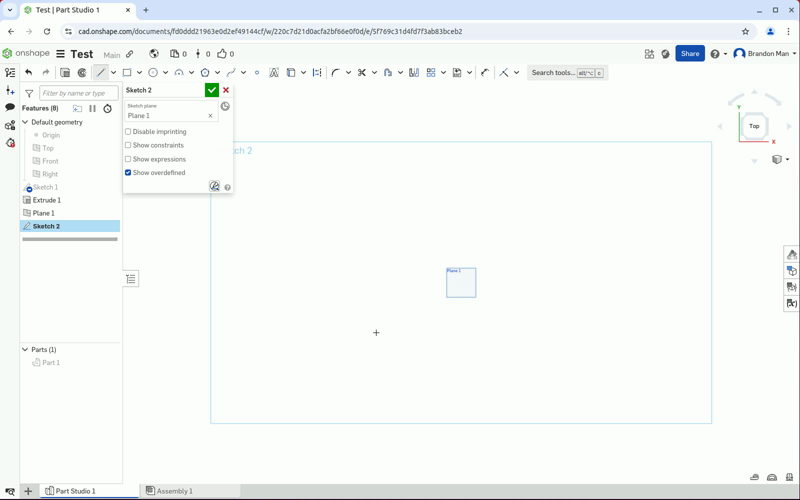
click(376, 332)
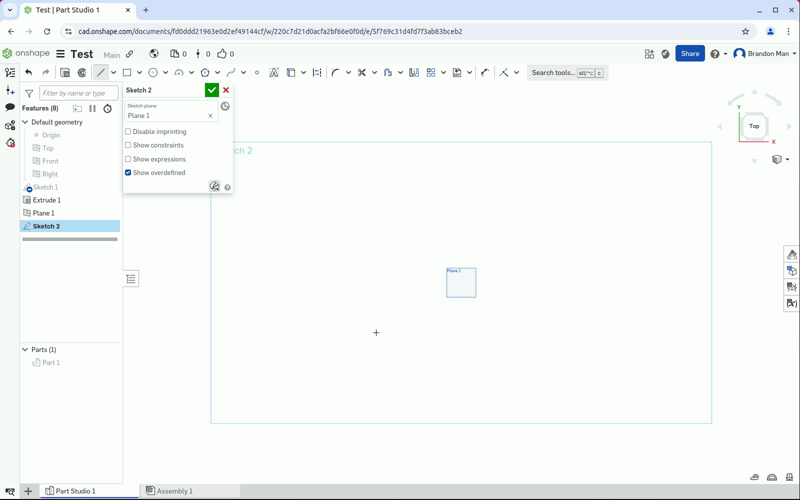
key_up(shift)
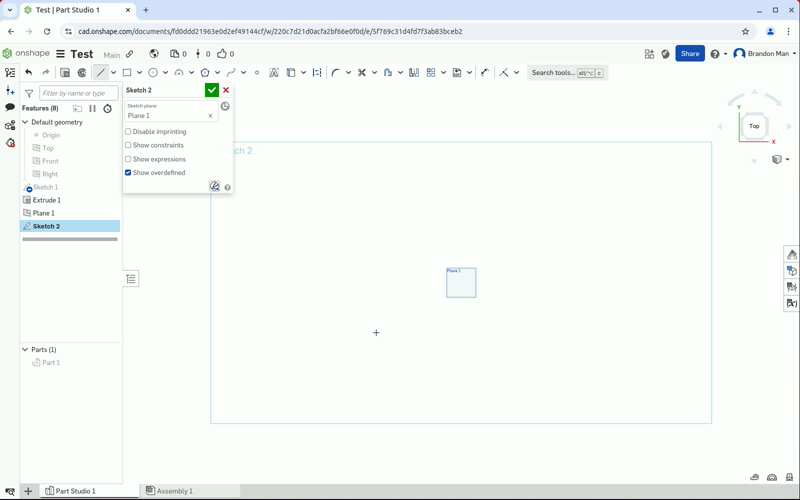
key_down(shift)
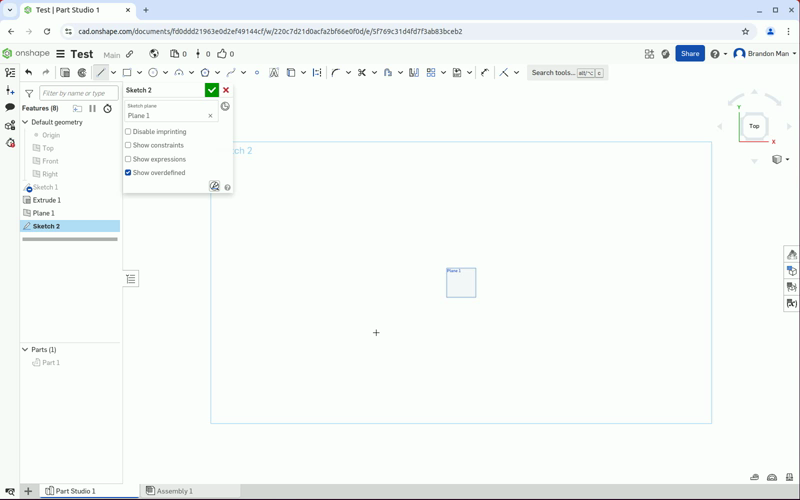
mouse_move(455, 332)
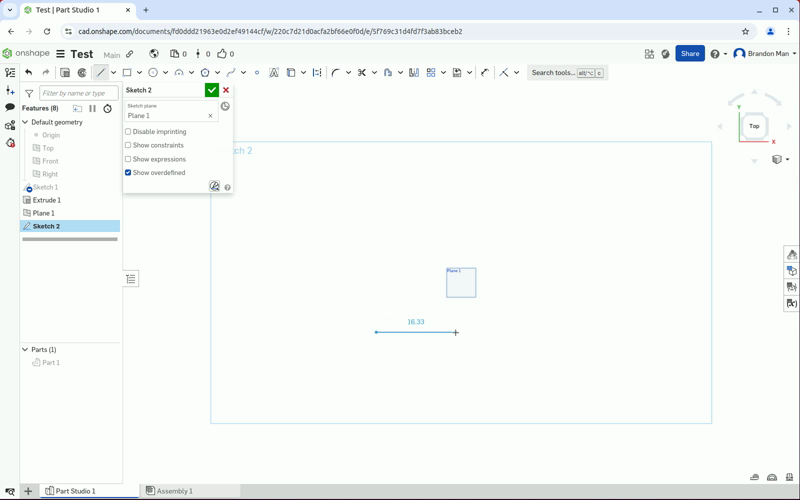
click(455, 332)
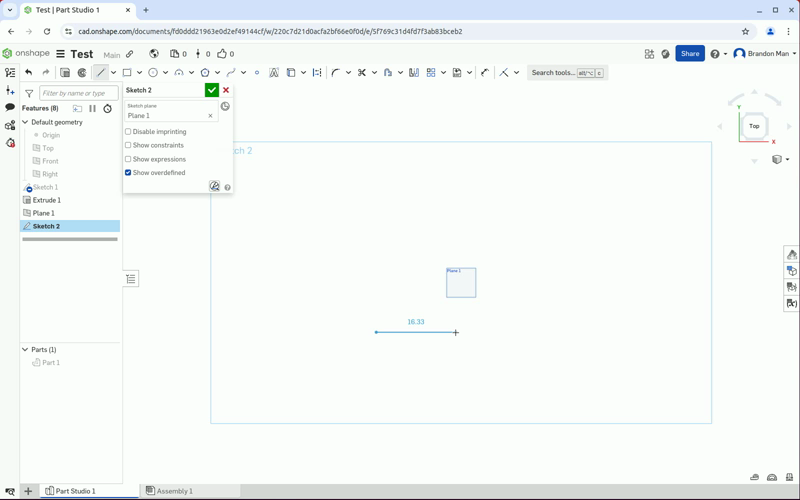
key_up(shift)
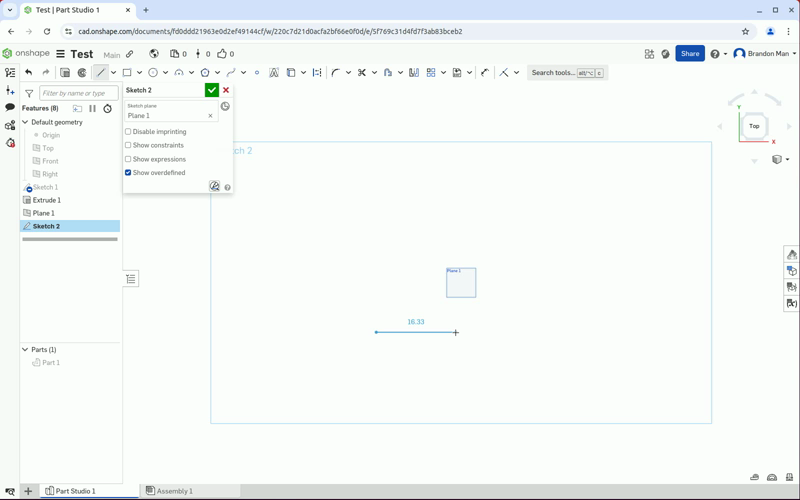
key_down(shift)
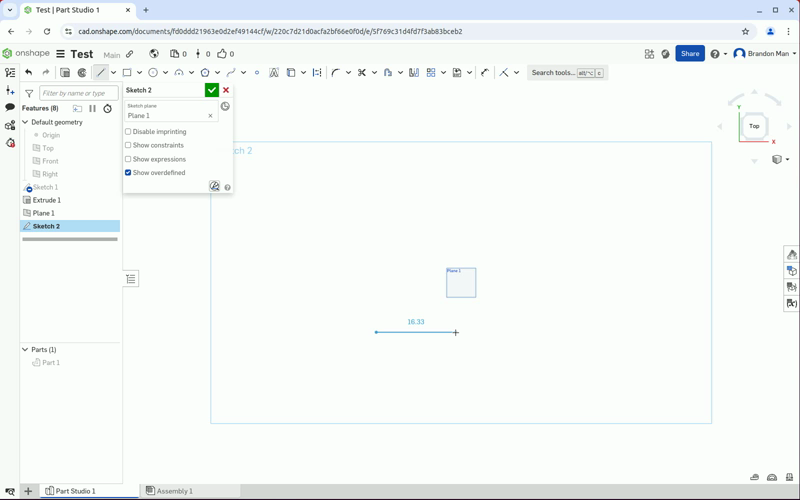
mouse_move(455, 237)
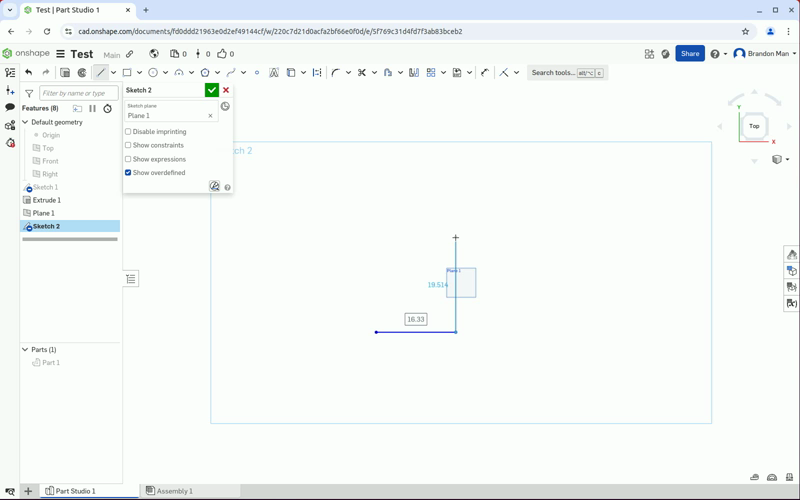
click(455, 237)
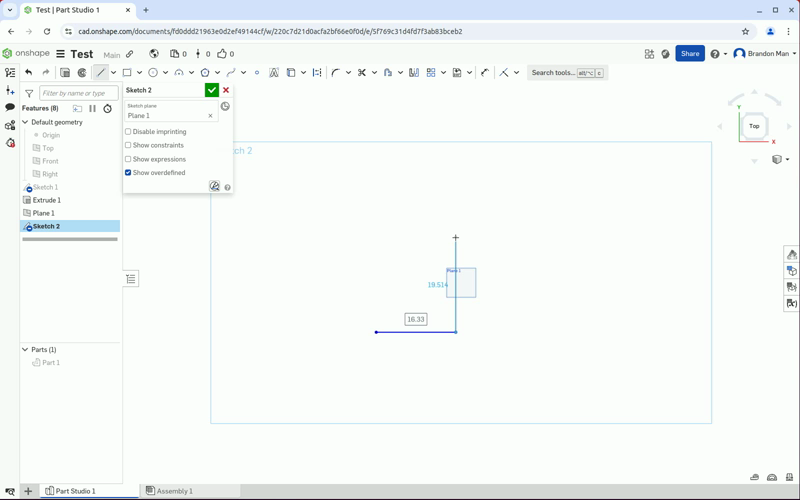
key_up(shift)
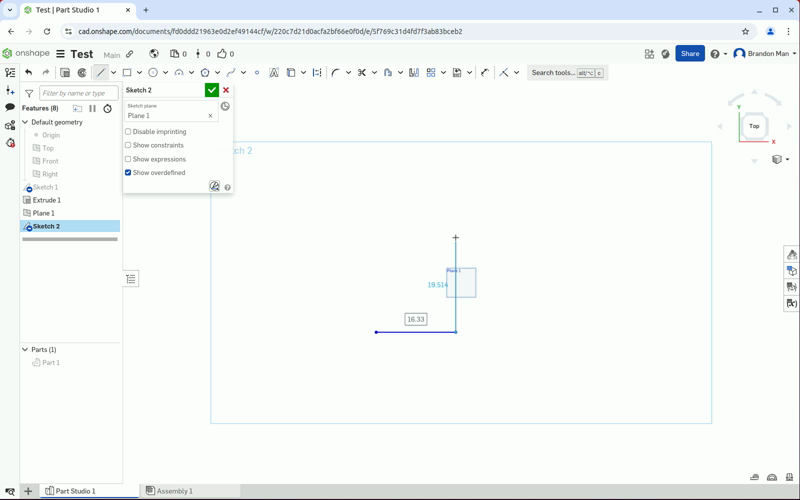
key_down(shift)
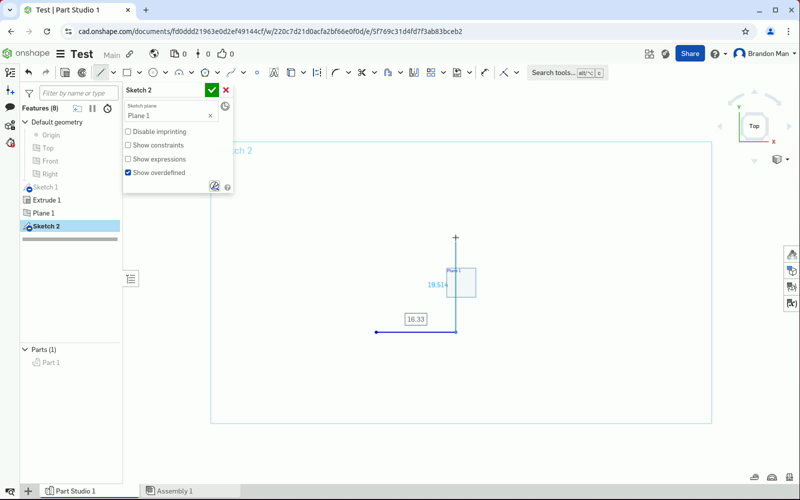
mouse_move(376, 237)
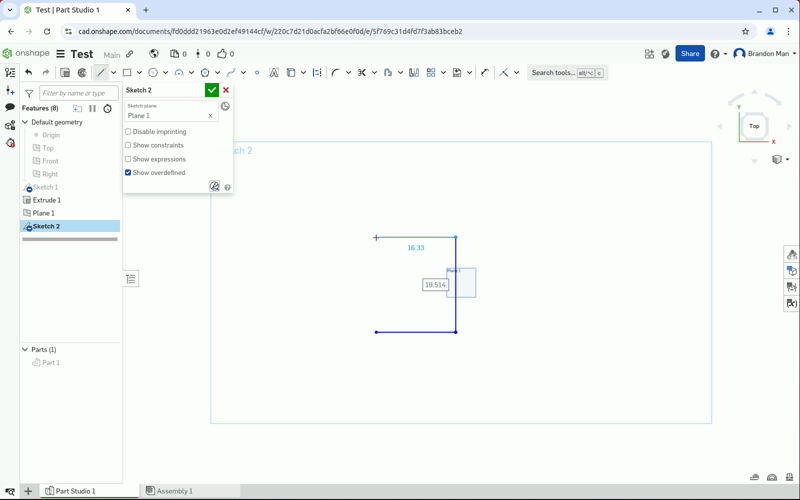
click(376, 237)
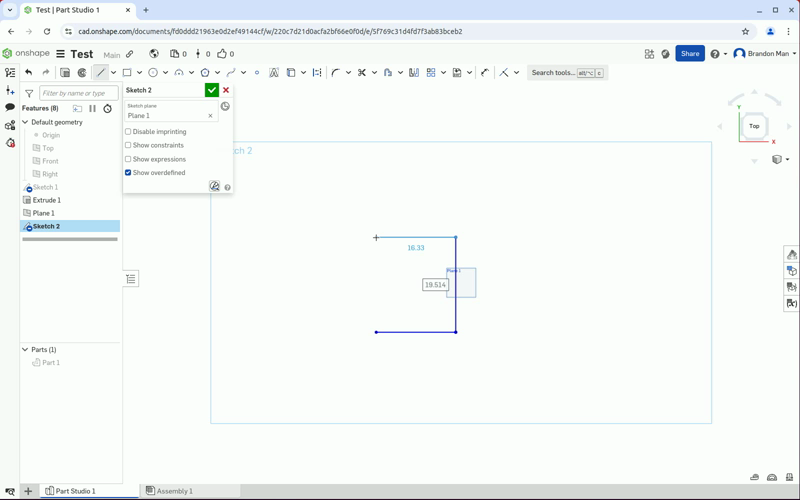
key_up(shift)
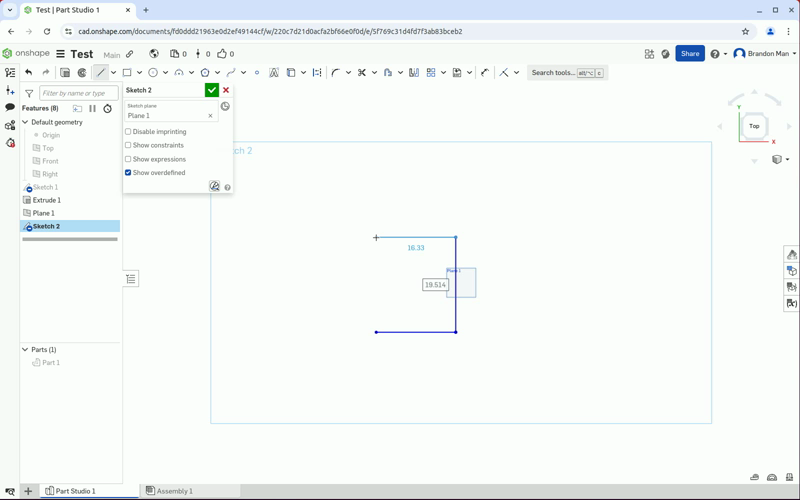
key_down(shift)
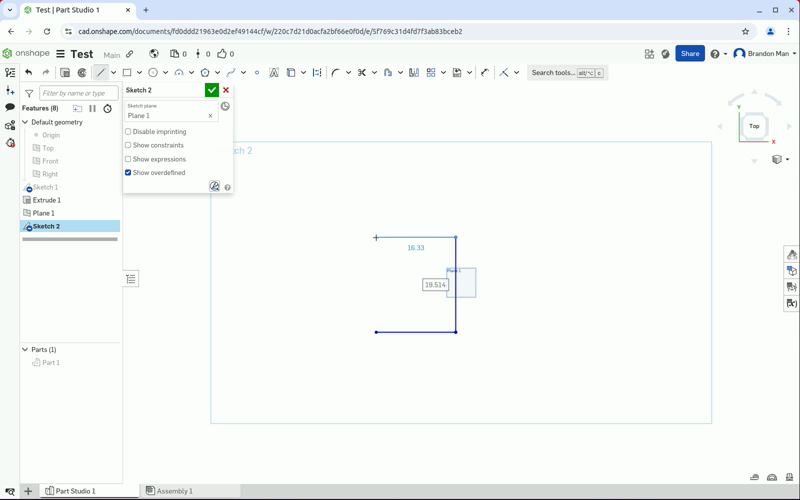
mouse_move(376, 332)
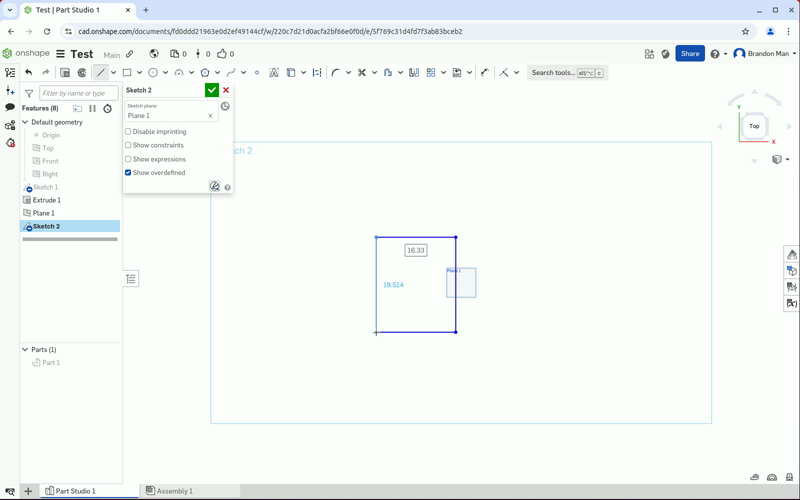
key_up(shift)
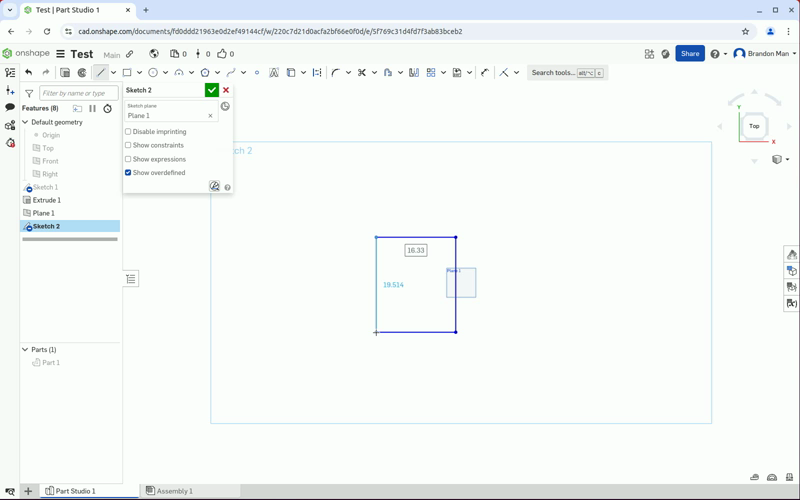
click(376, 332)
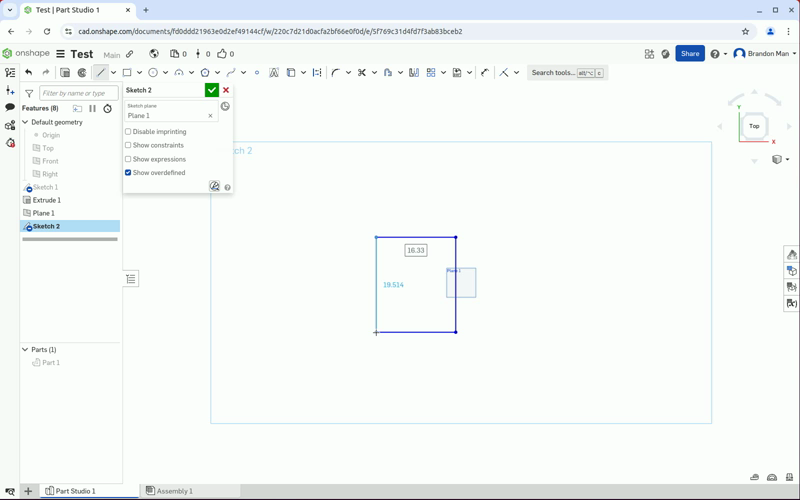
key(esc)
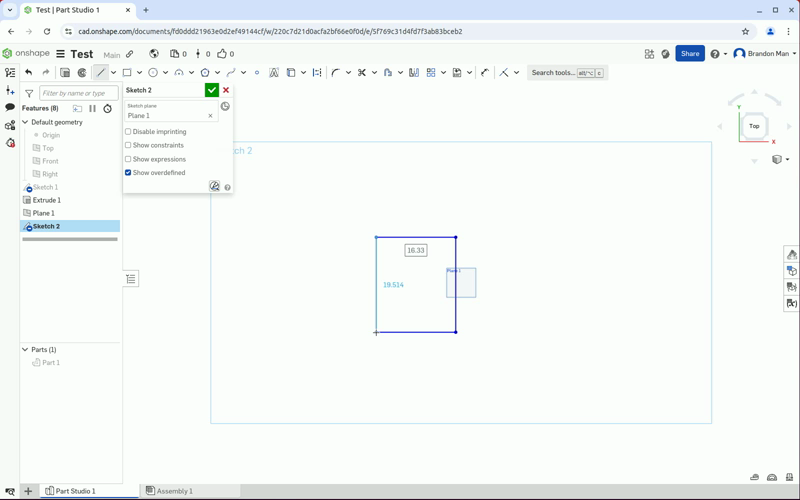
mouse_move(413, 304)
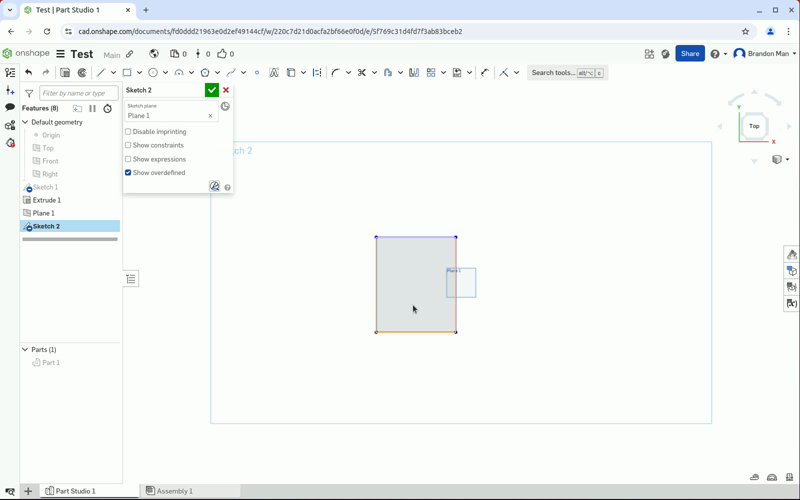
click(413, 304)
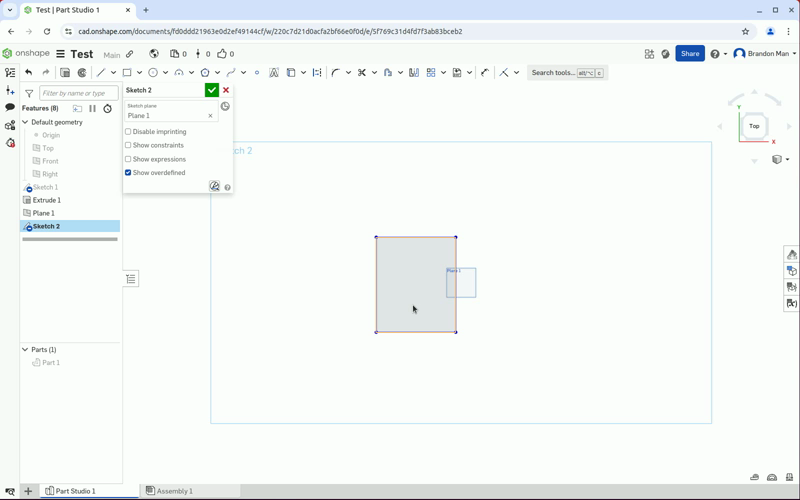
mouse_move(73, 352)
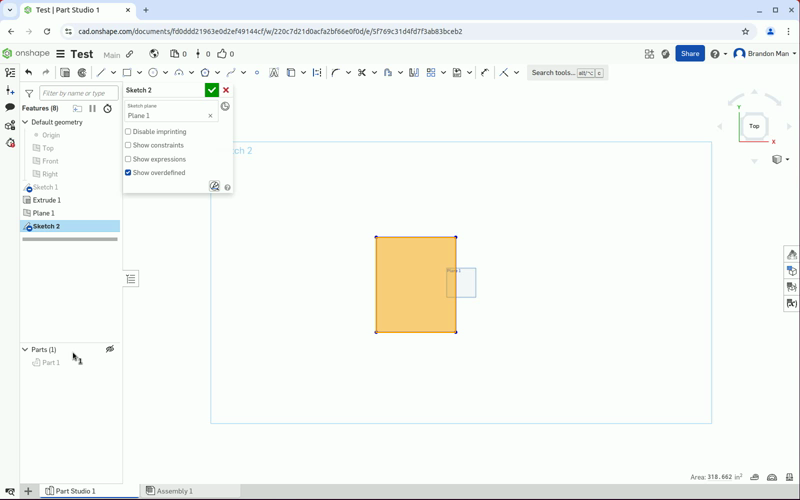
key(shift+y)
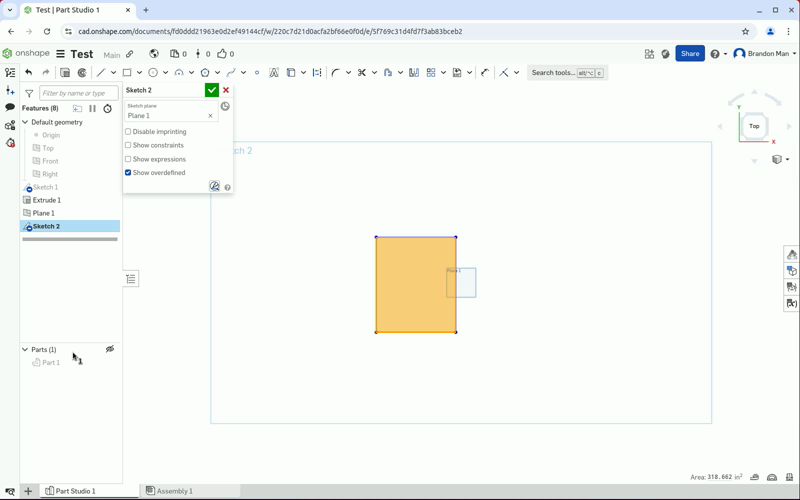
key(shift+e)
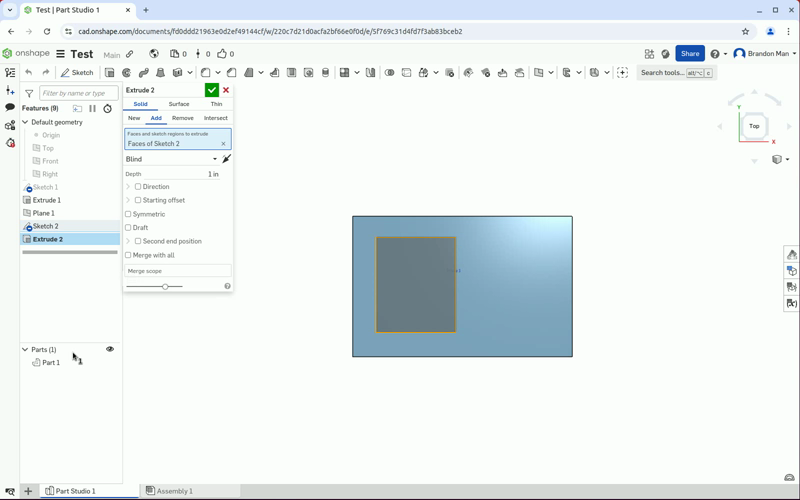
mouse_move(143, 106)
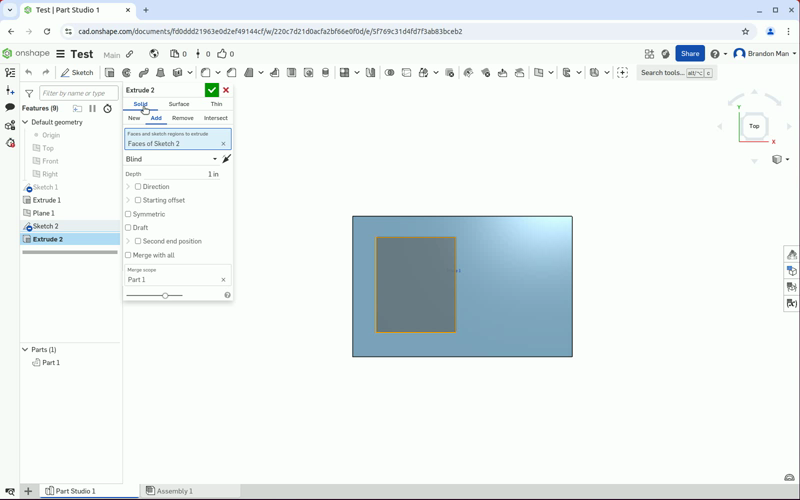
click(143, 106)
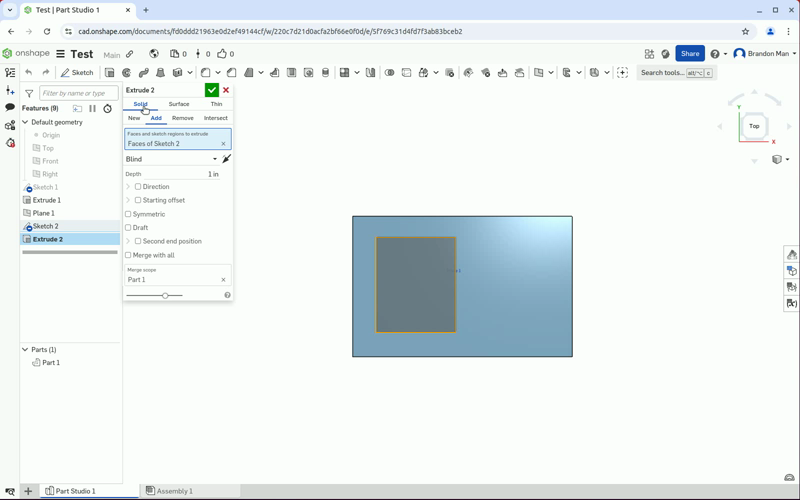
mouse_move(186, 120)
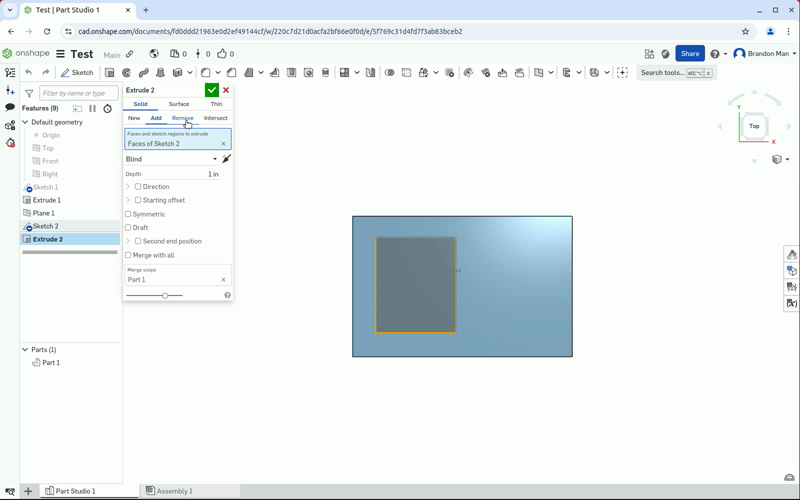
click(186, 120)
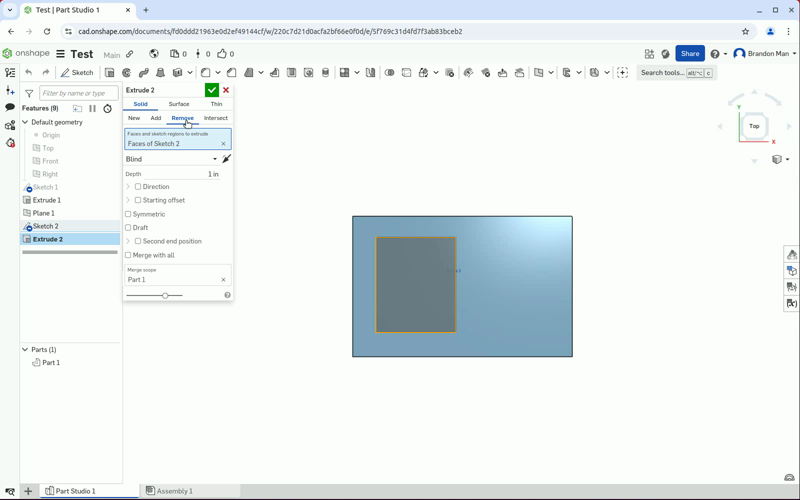
key(tab, 4)
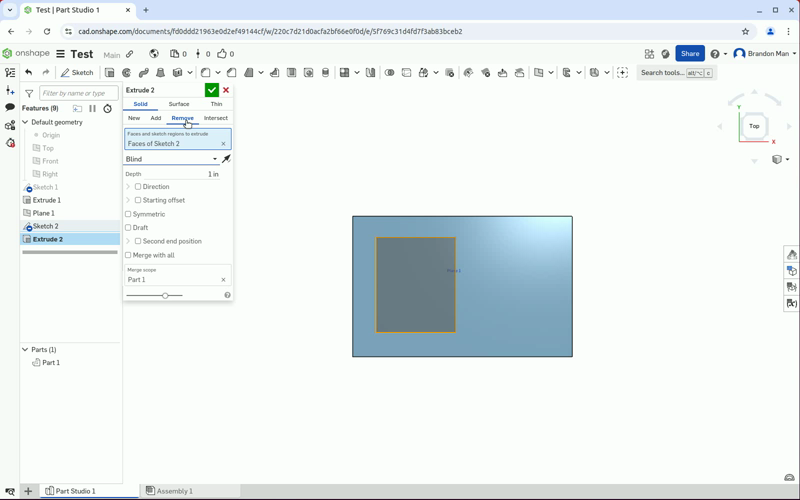
text(0.963)
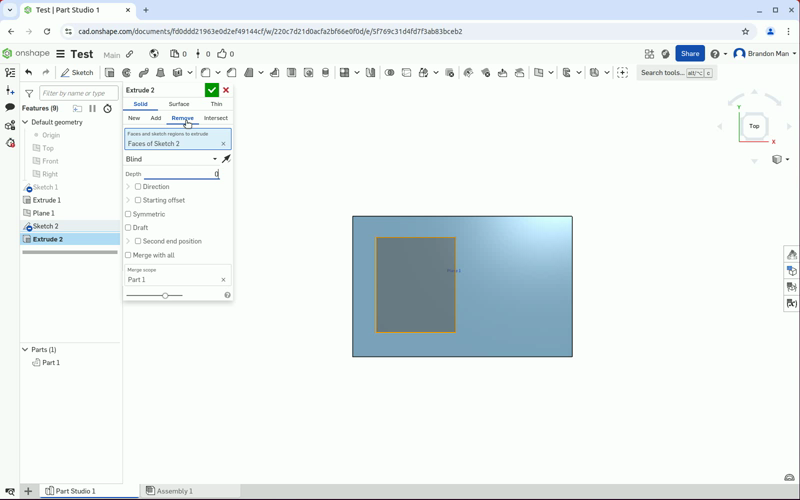
key(tab, 6)
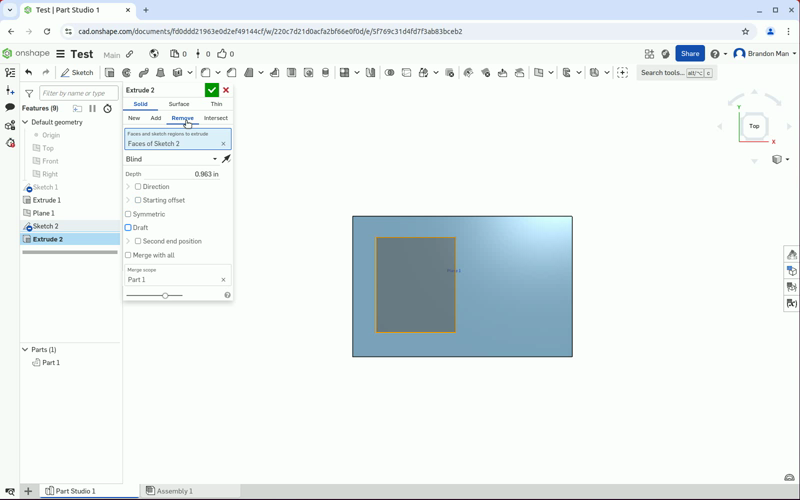
key(space)
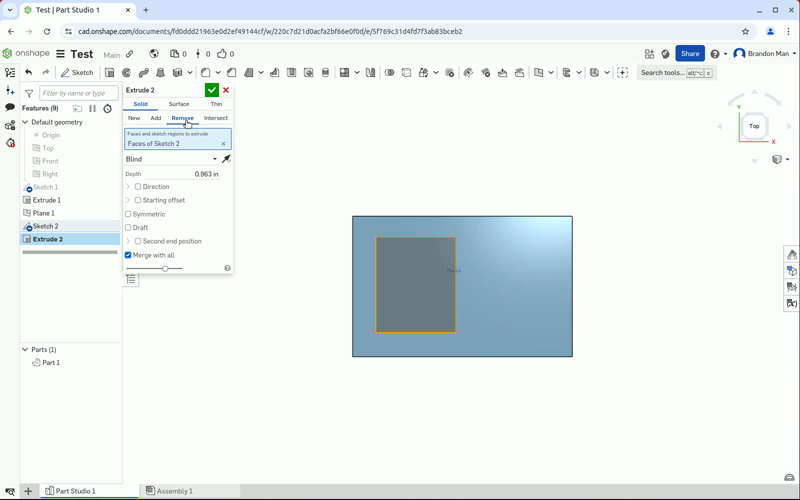
key(enter)
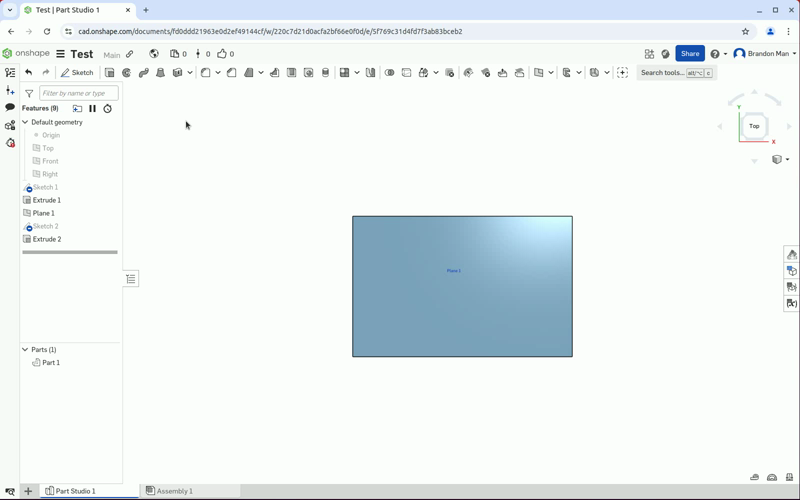
key(shift+h)
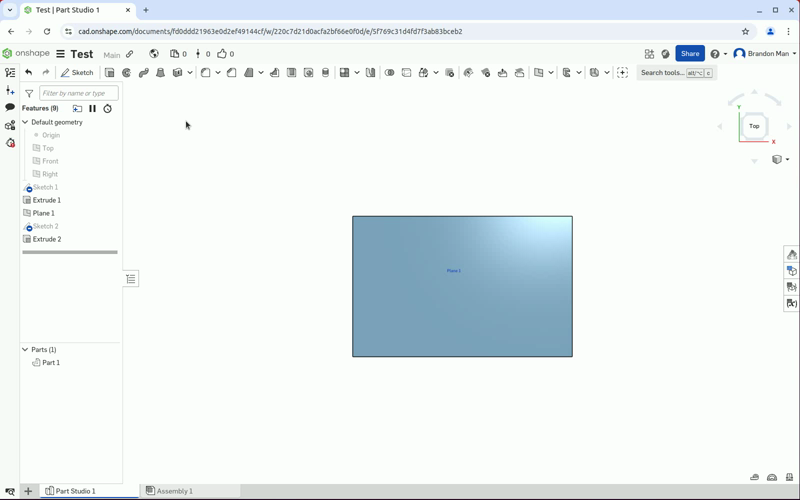
key(shift+h)
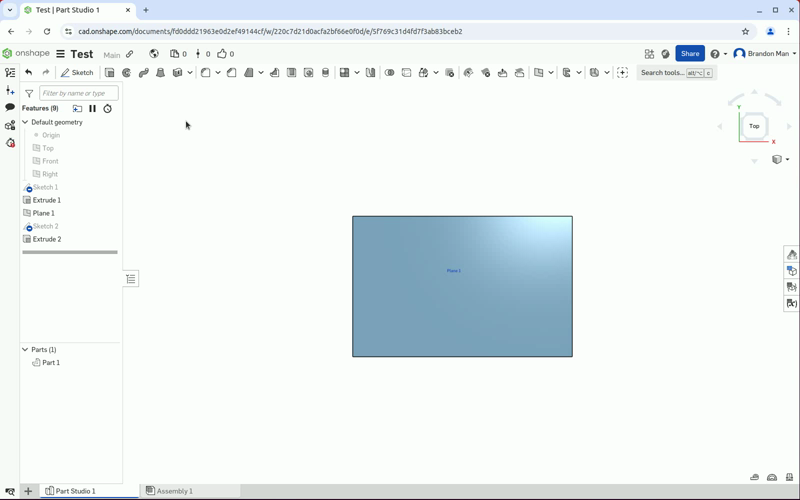
mouse_move(73, 189)
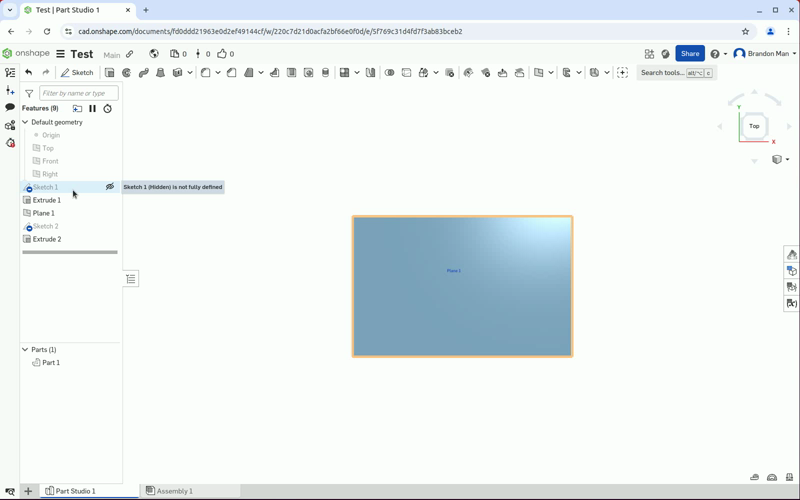
click(73, 189)
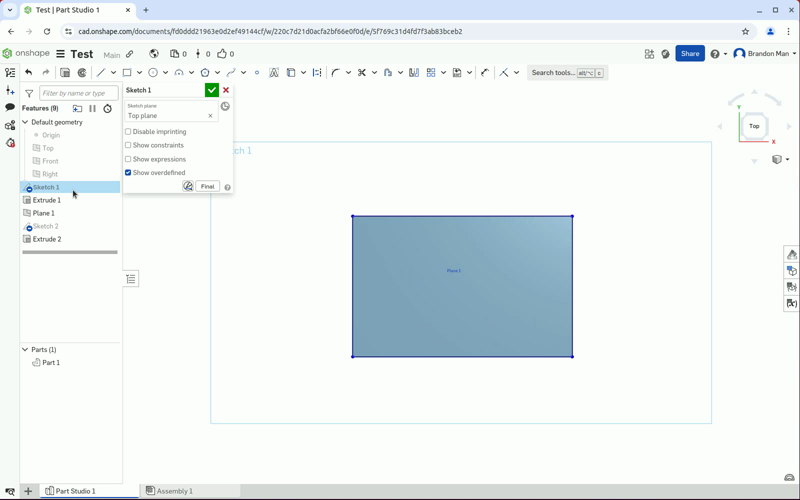
mouse_move(229, 92)
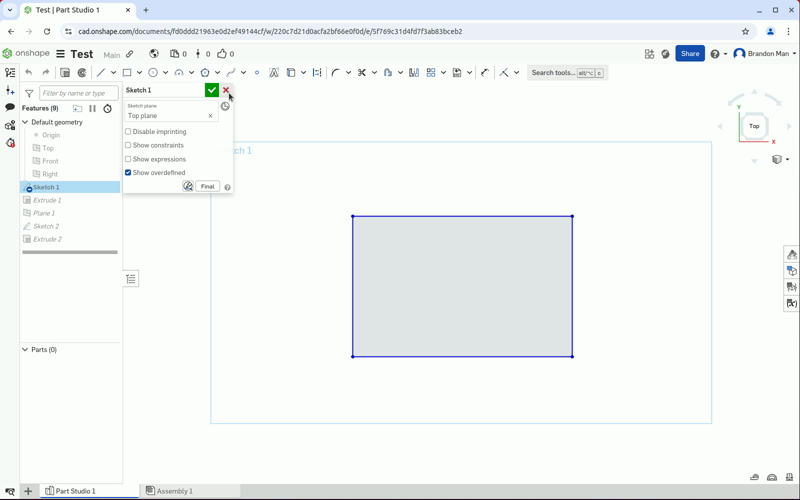
click(229, 92)
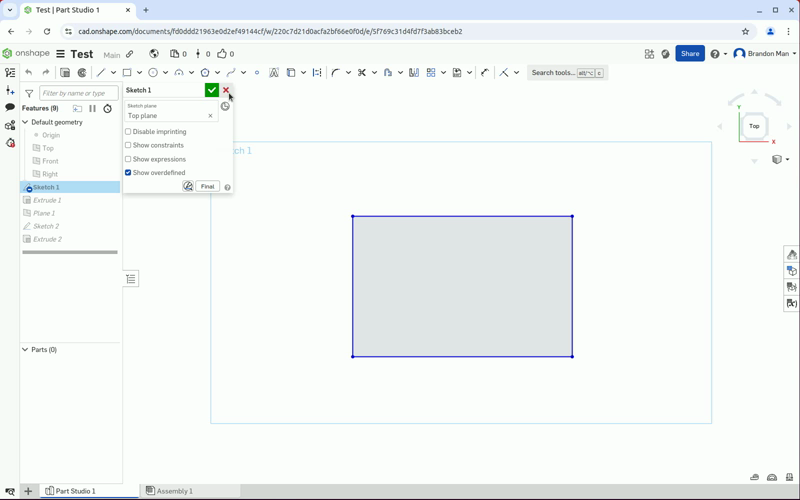
key(shift+s)
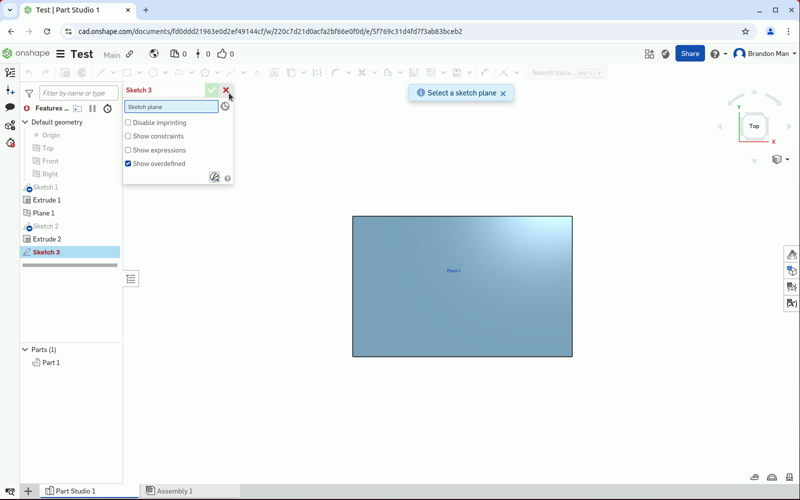
mouse_move(73, 215)
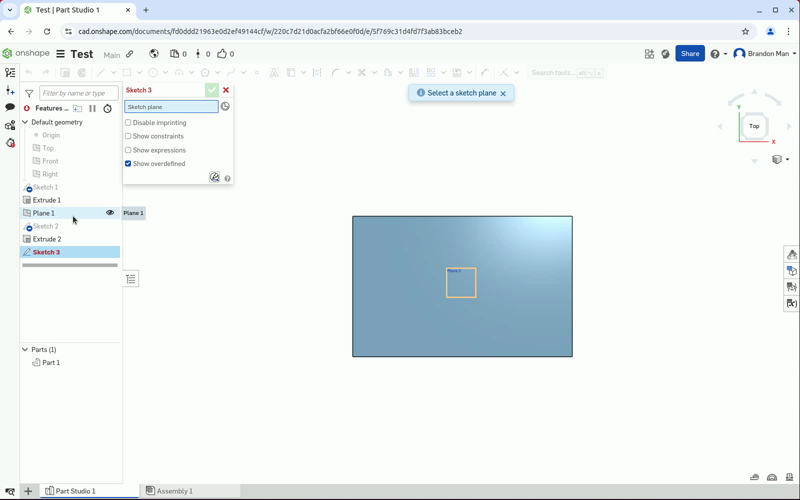
click(73, 215)
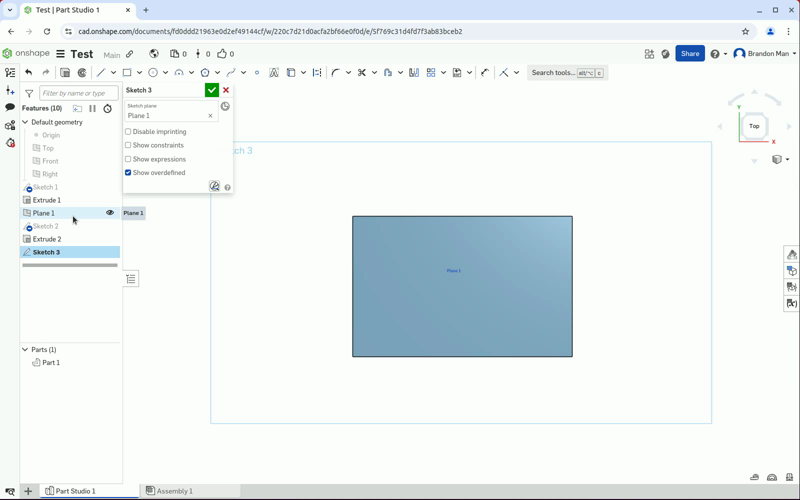
mouse_move(73, 352)
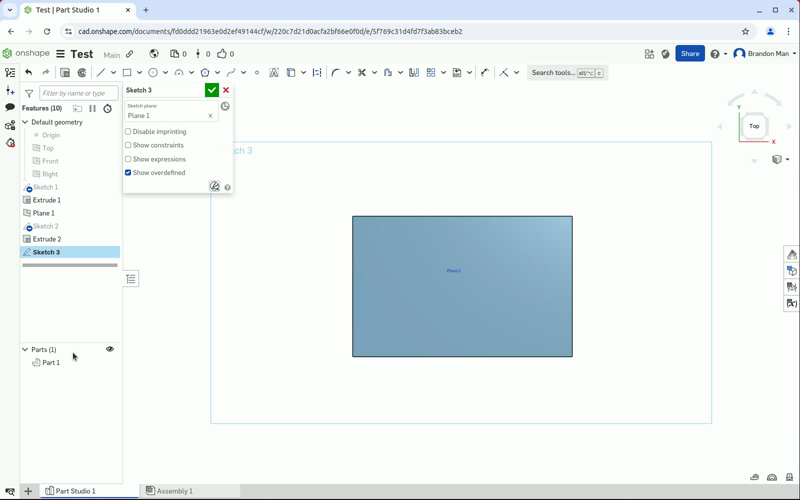
key(y)
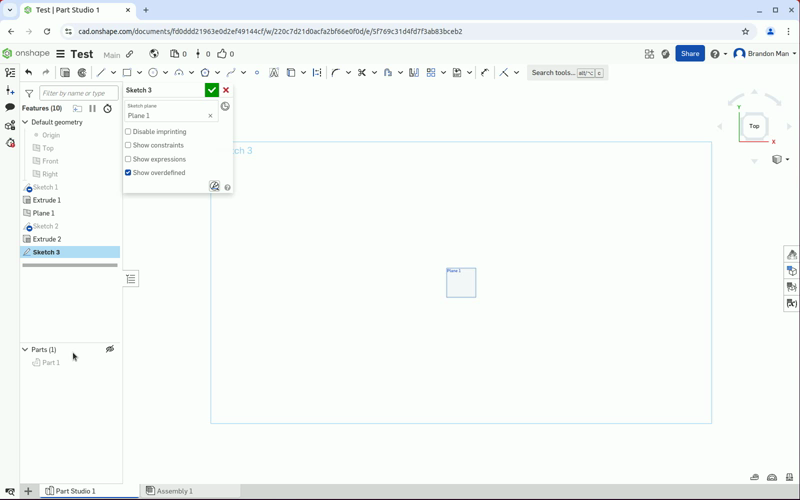
key(l)
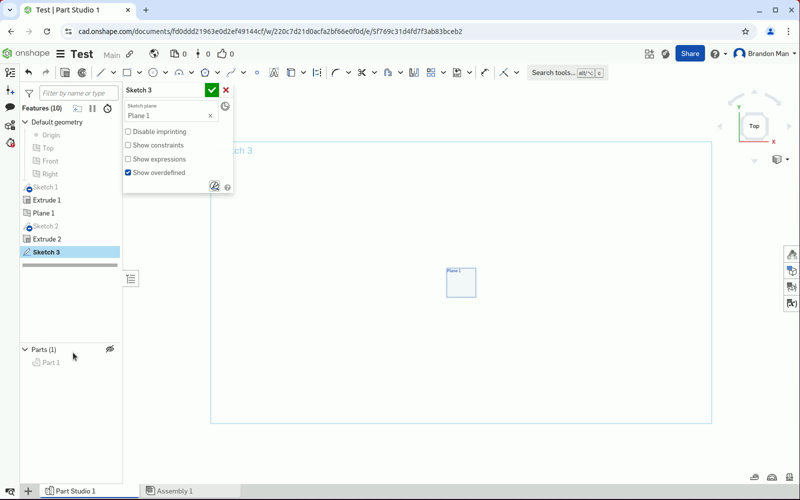
key_down(shift)
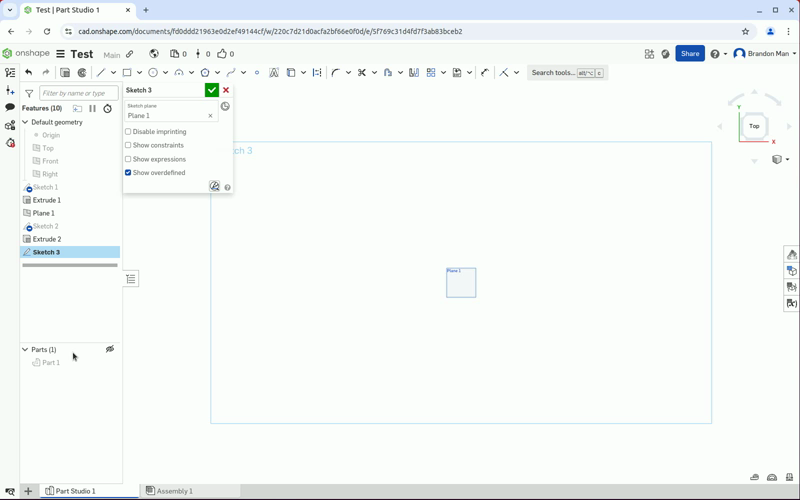
mouse_move(471, 332)
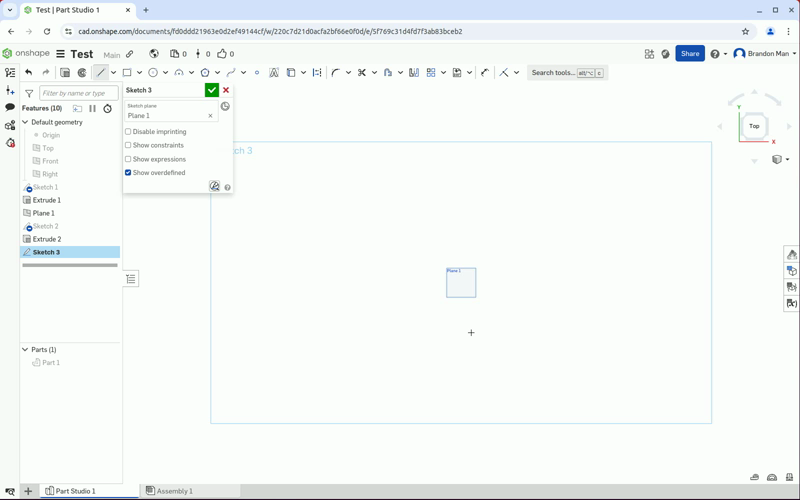
click(471, 332)
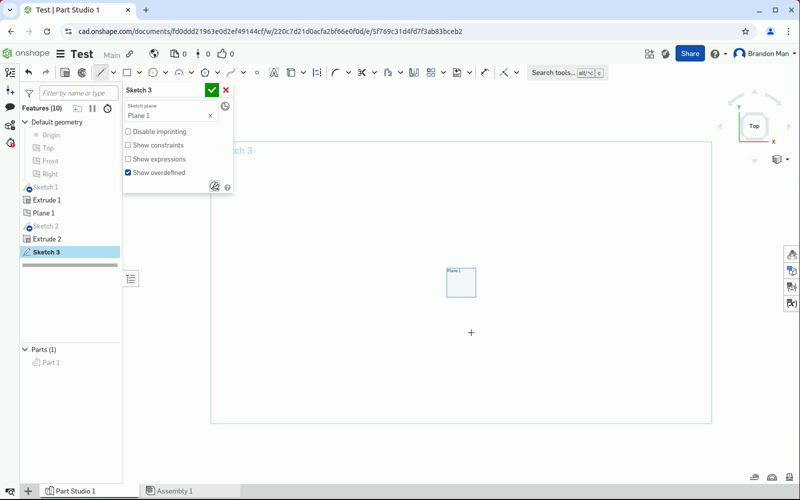
key_up(shift)
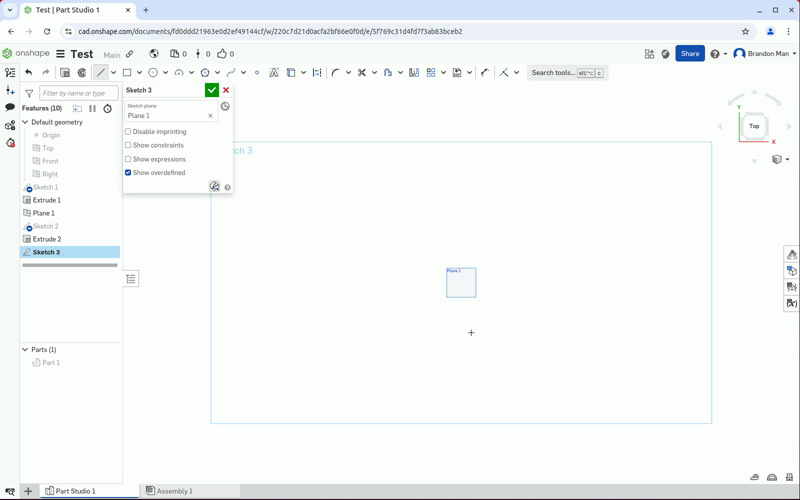
key_down(shift)
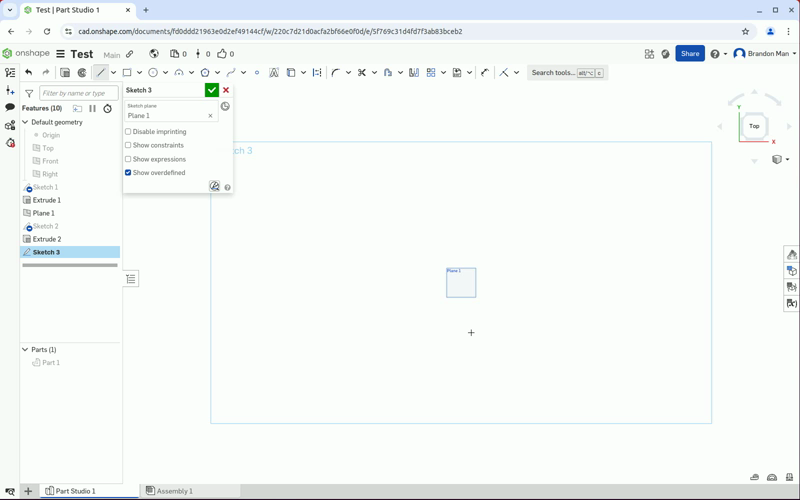
mouse_move(550, 332)
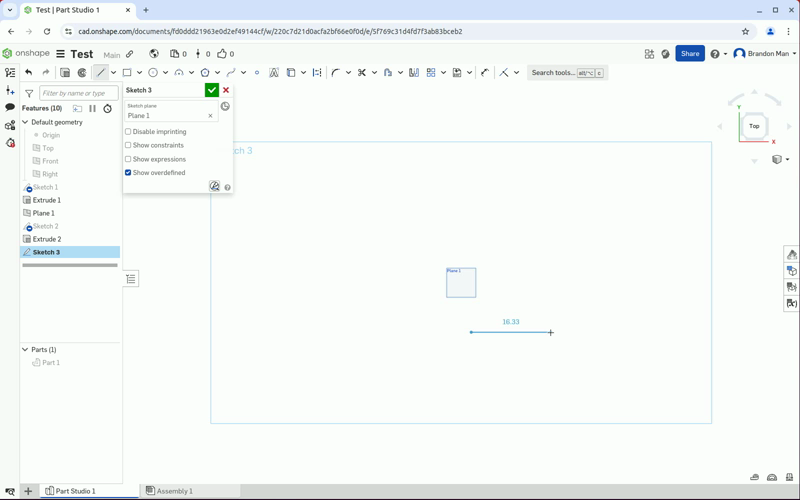
click(550, 332)
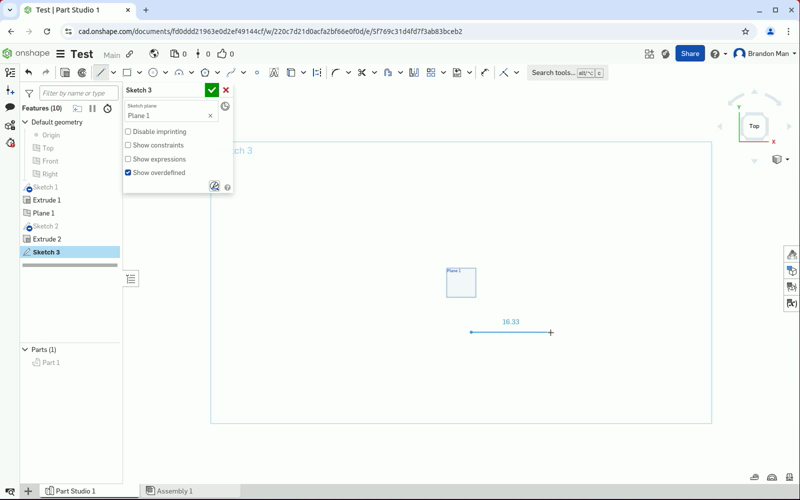
key_up(shift)
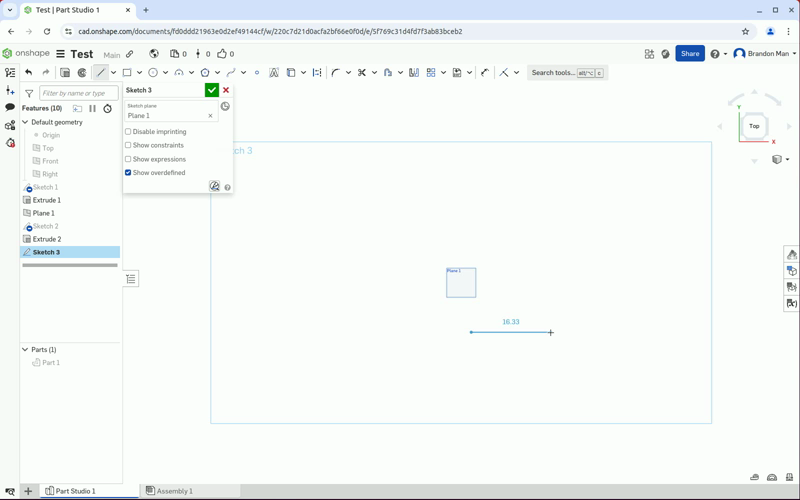
key_down(shift)
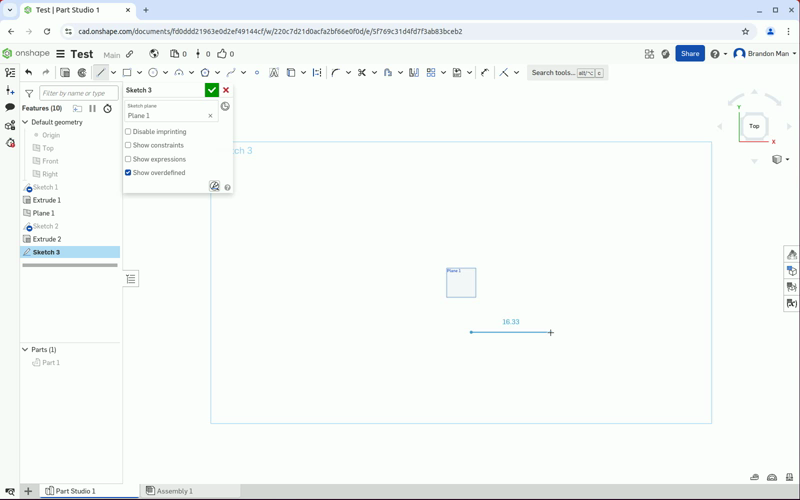
mouse_move(550, 237)
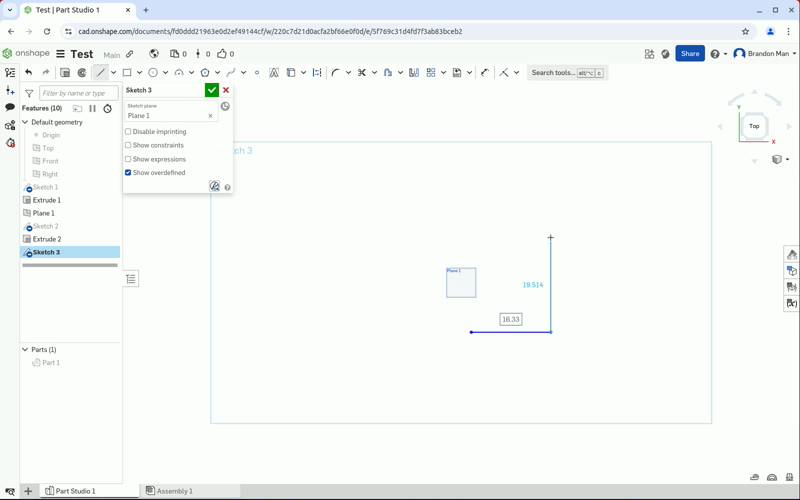
click(550, 237)
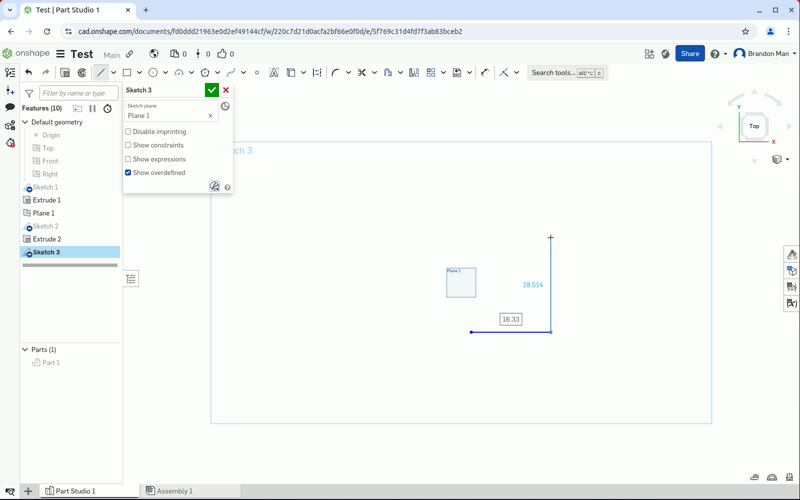
key_up(shift)
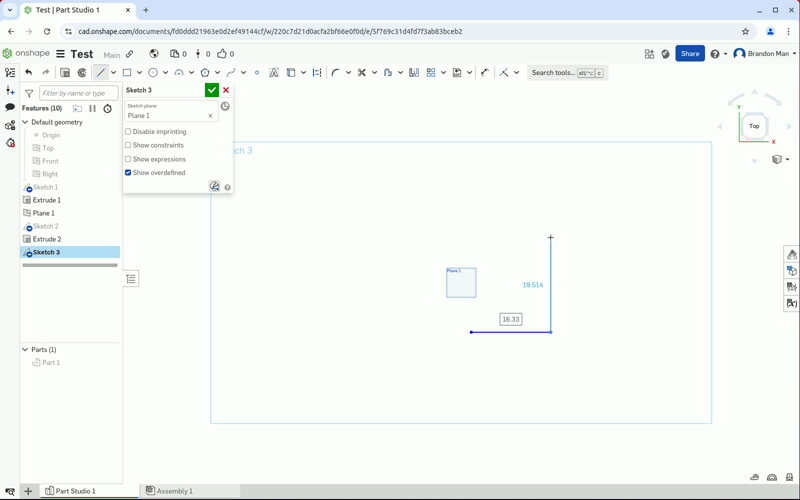
key_down(shift)
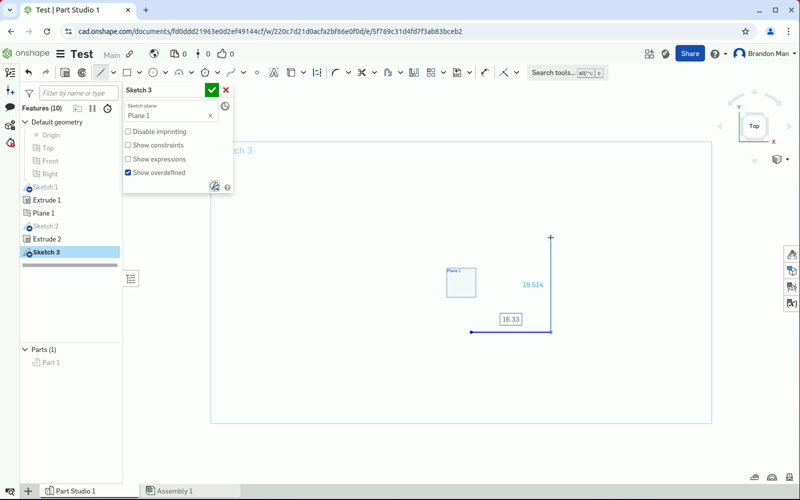
mouse_move(471, 237)
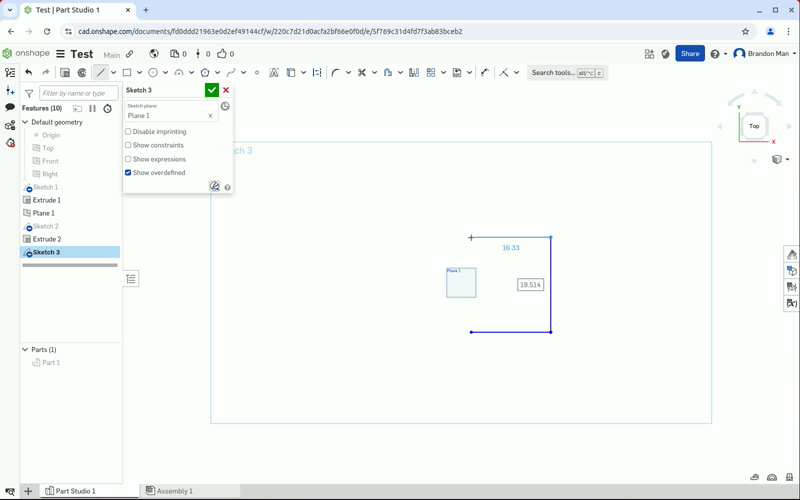
click(471, 237)
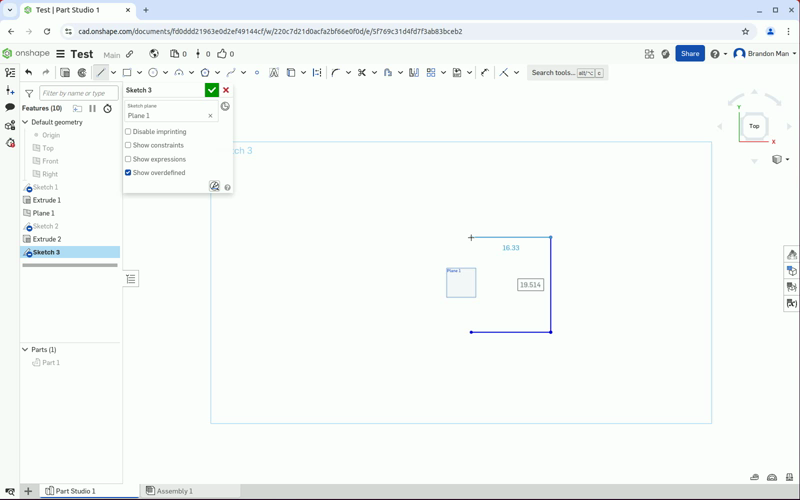
key_up(shift)
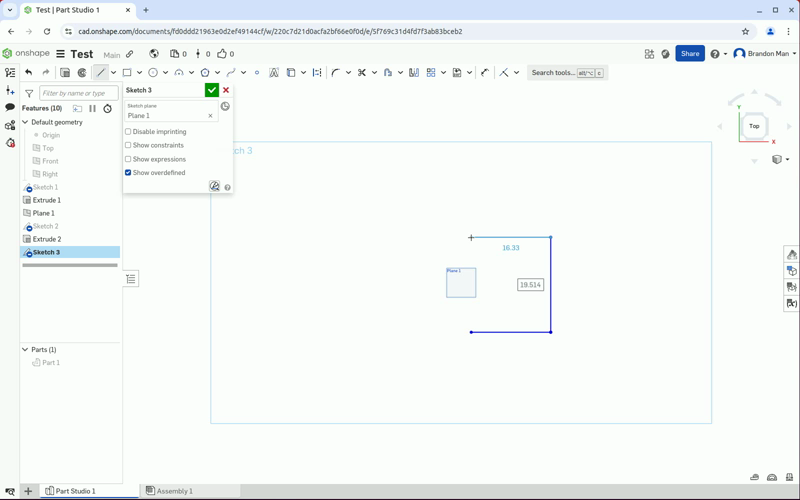
key_down(shift)
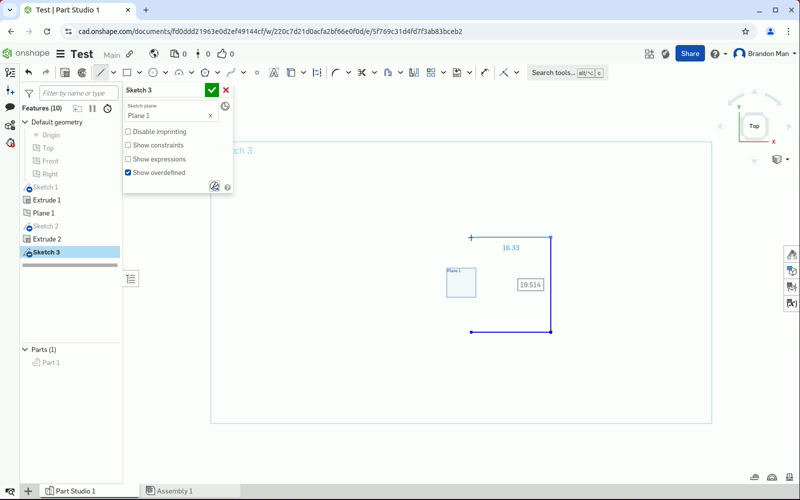
mouse_move(471, 332)
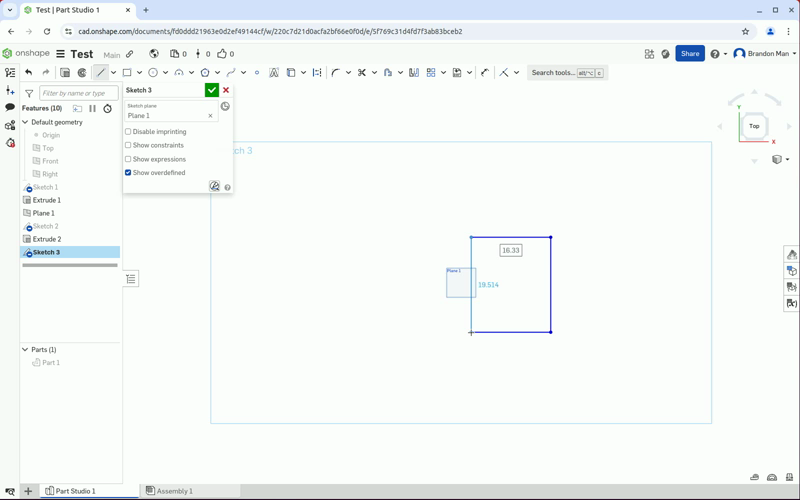
key_up(shift)
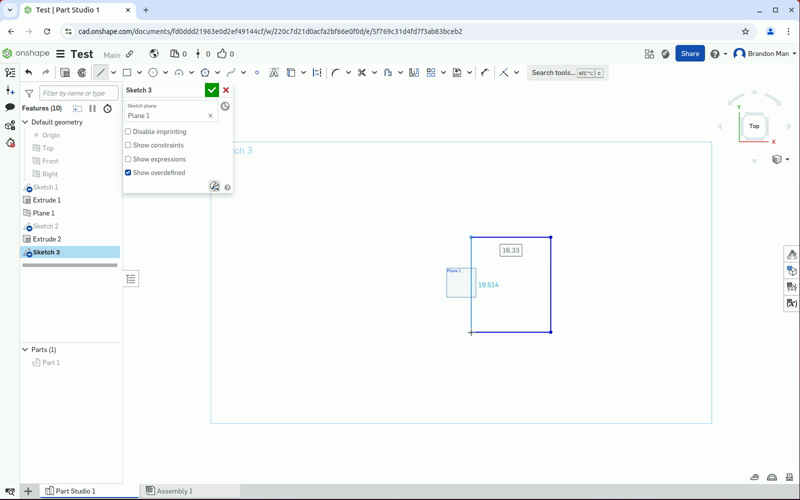
click(471, 332)
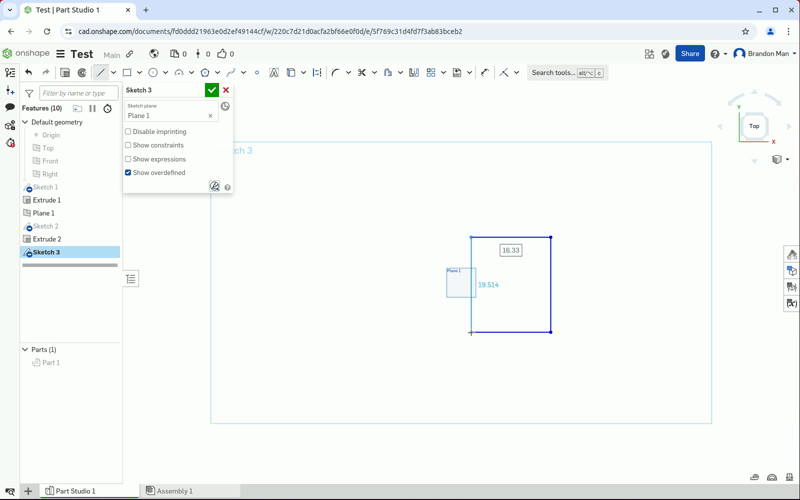
key(esc)
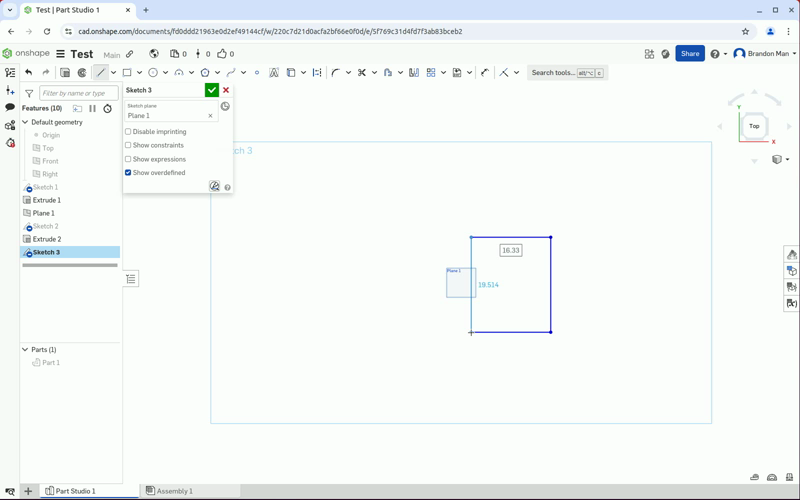
mouse_move(487, 293)
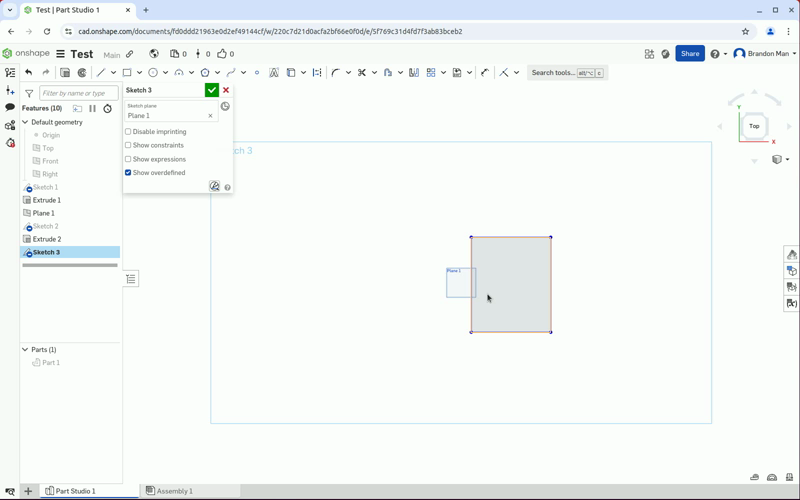
click(487, 293)
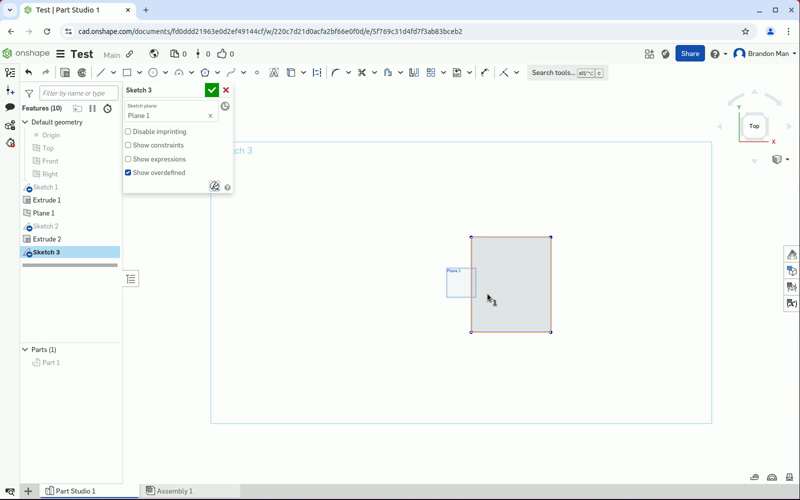
mouse_move(73, 352)
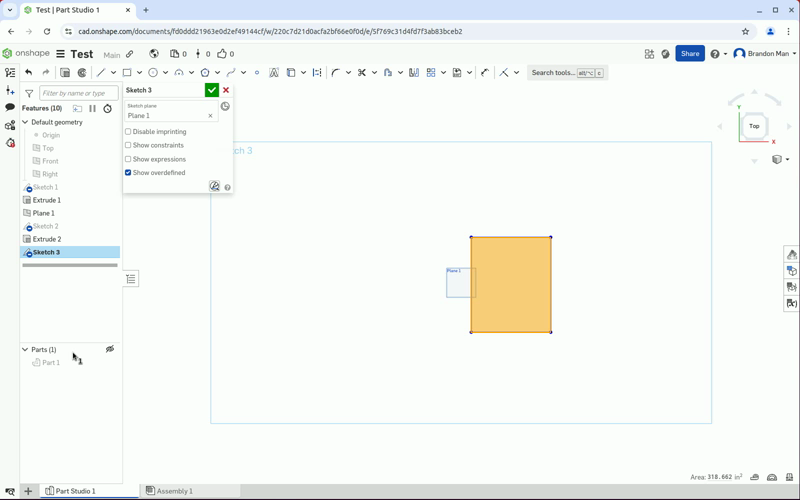
key(shift+y)
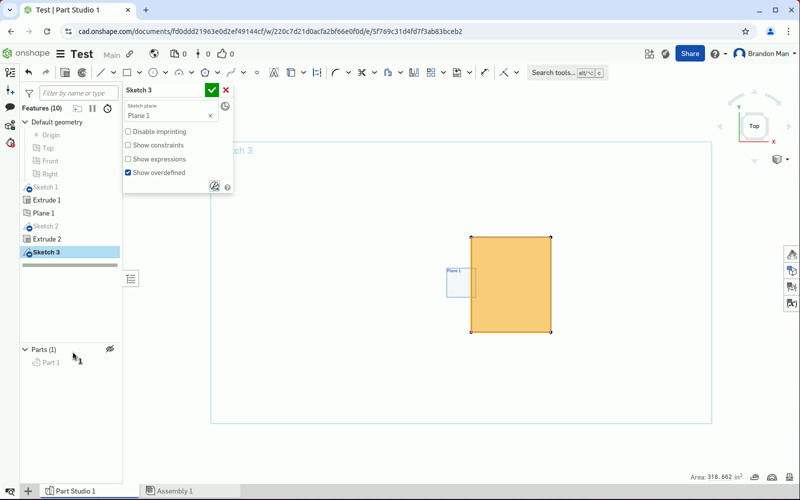
key(shift+e)
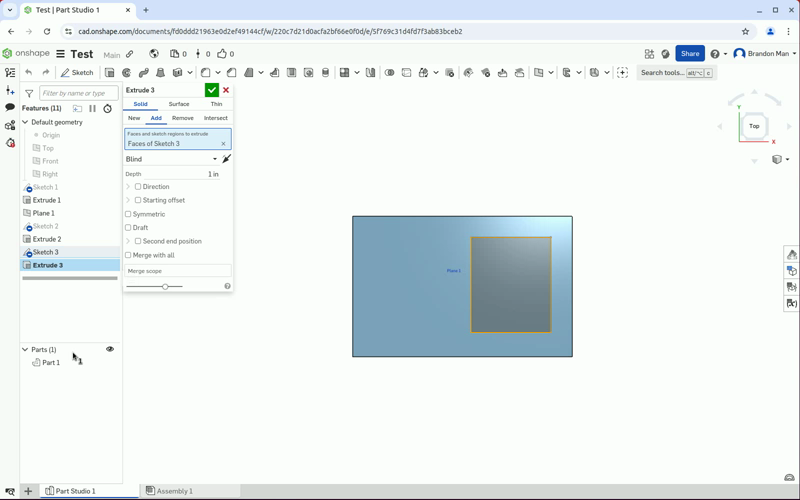
mouse_move(143, 106)
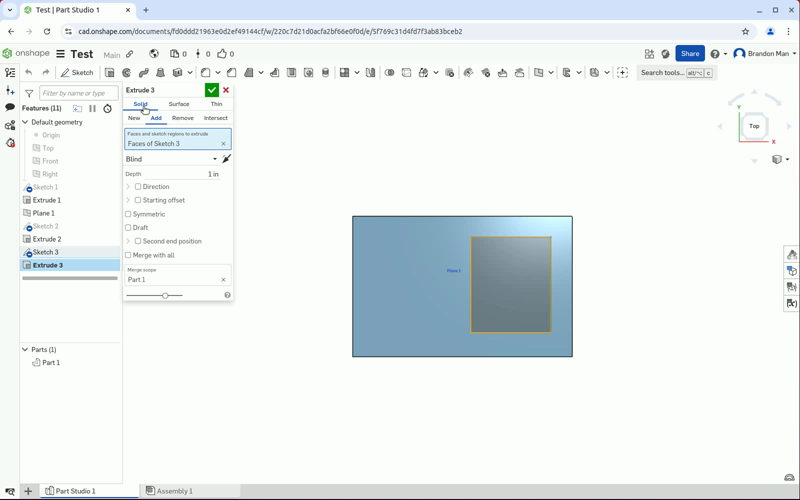
click(143, 106)
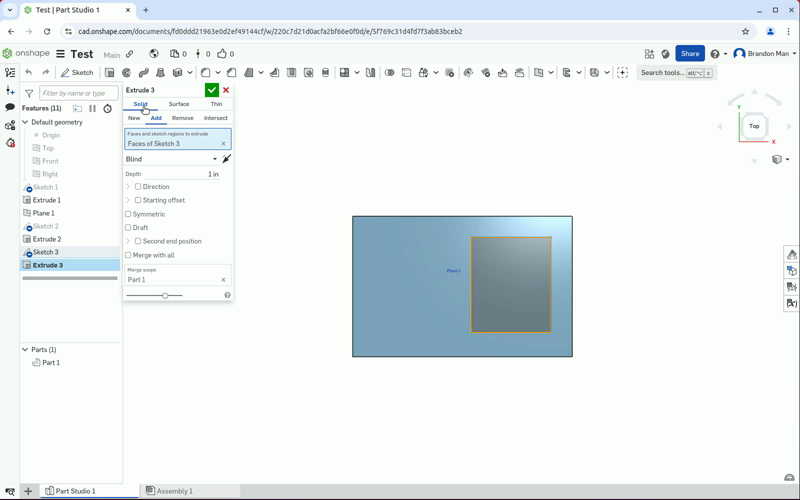
mouse_move(186, 120)
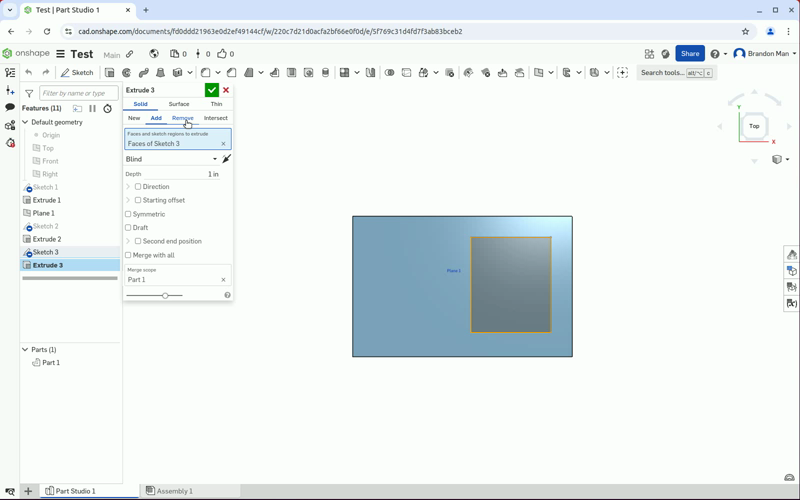
click(186, 120)
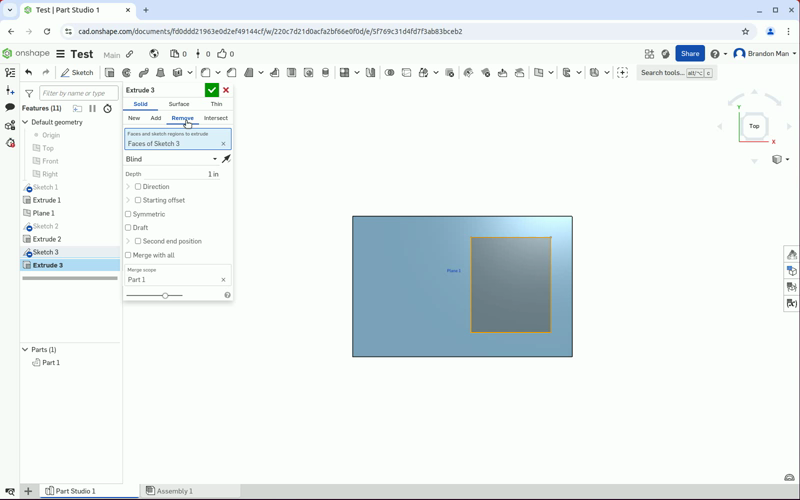
key(tab, 4)
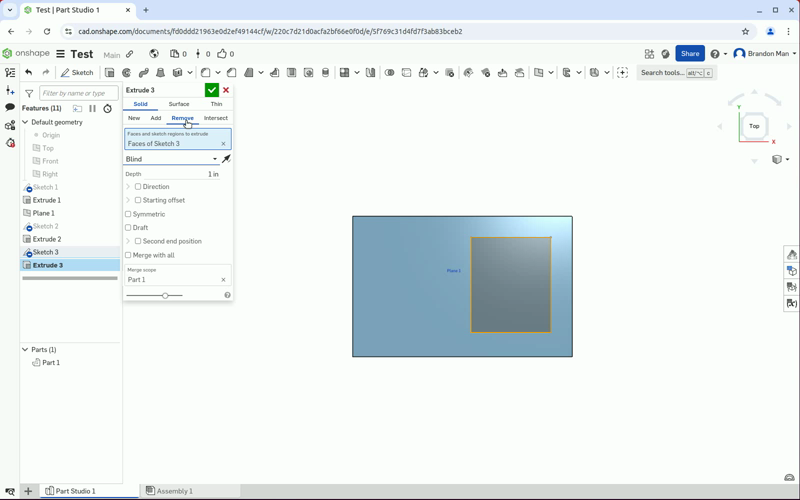
text(0.963)
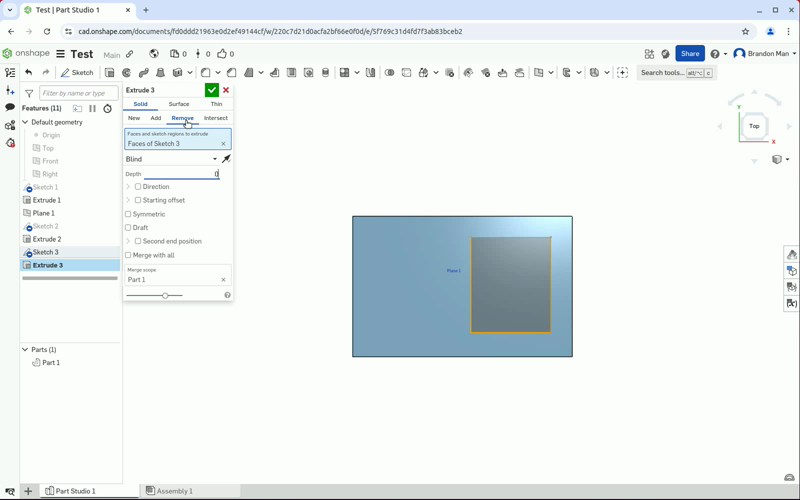
key(tab, 6)
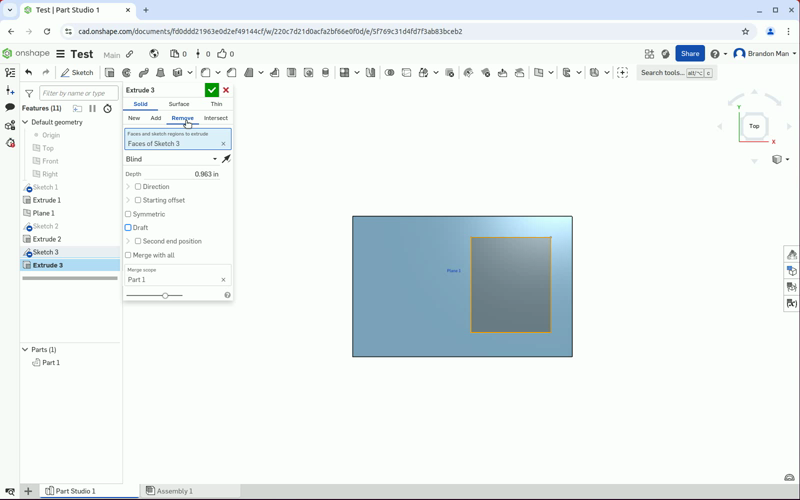
key(space)
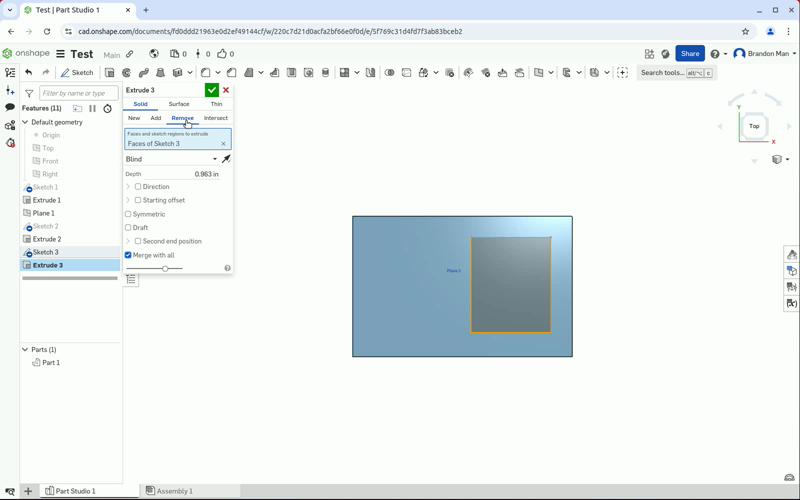
key(enter)
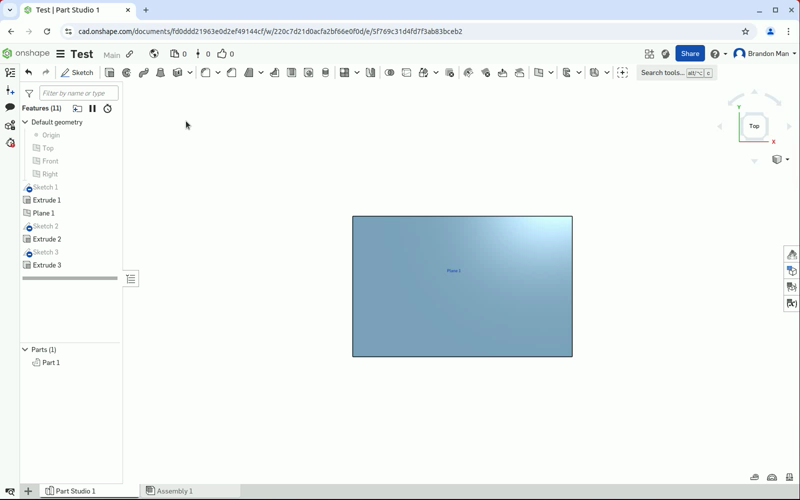
key(shift+h)
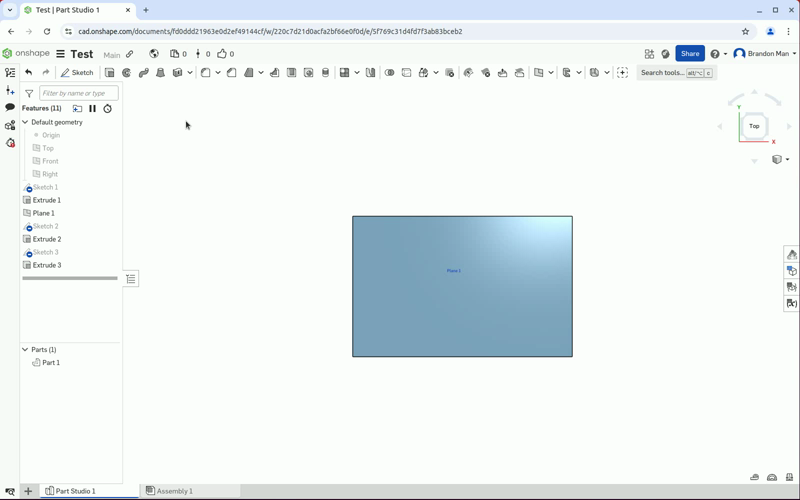
key(shift+h)
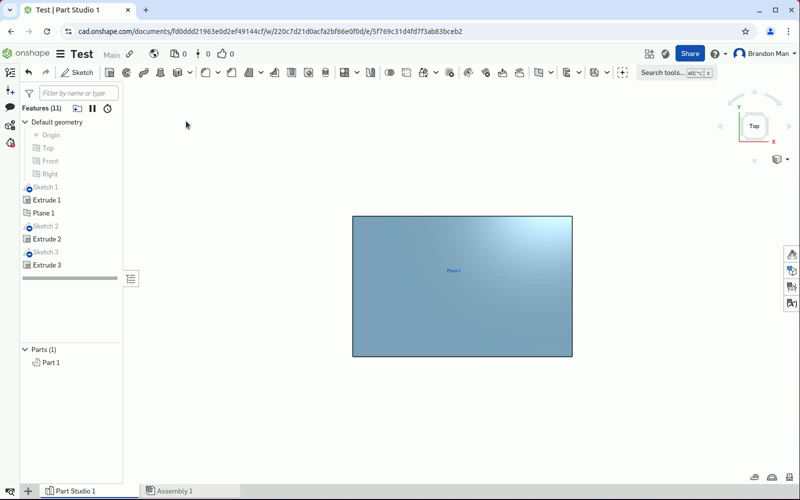
key(shift+7)
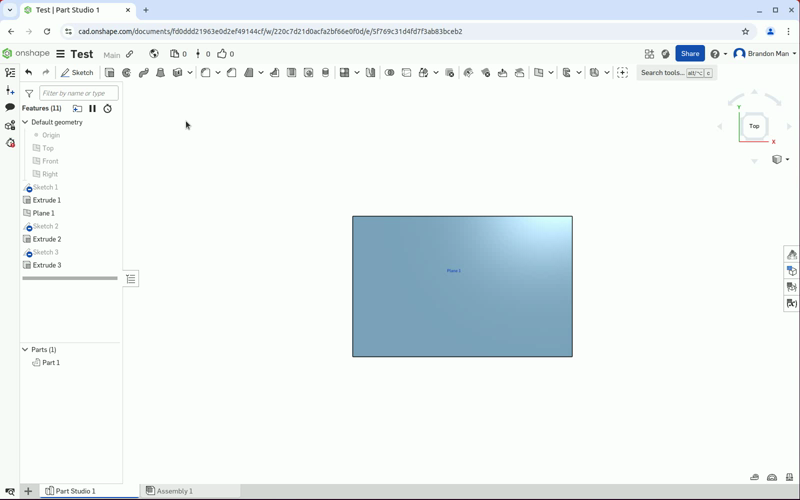
key(up, 3)
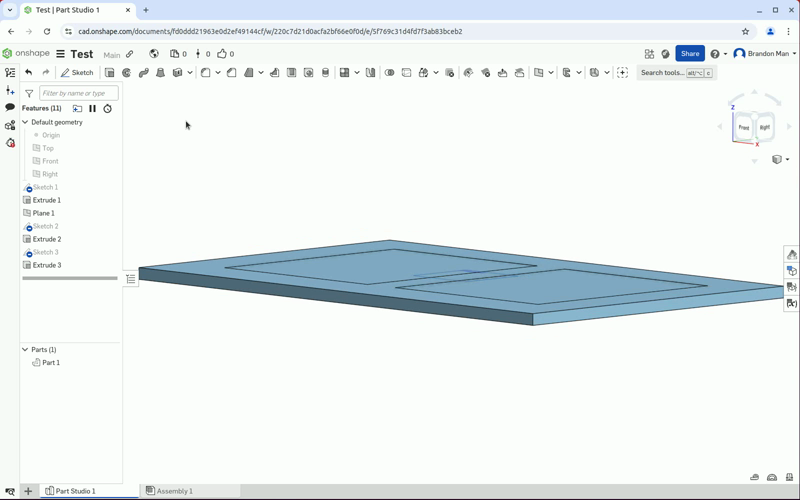
key(left, 3)
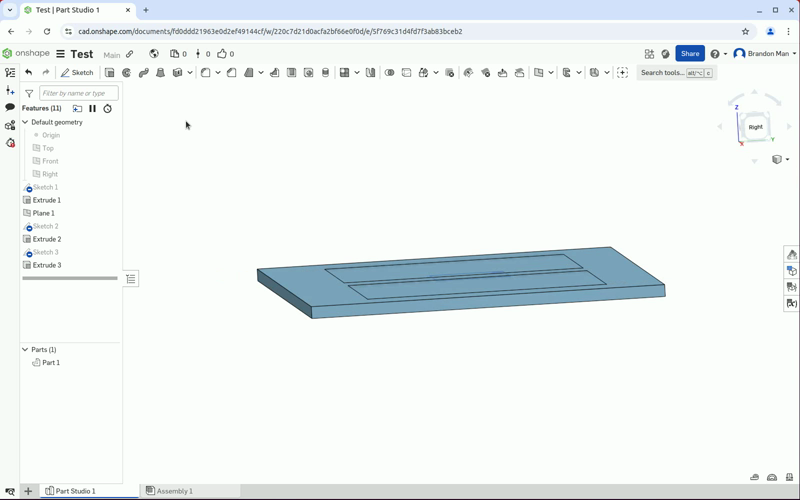
key(right, 3)
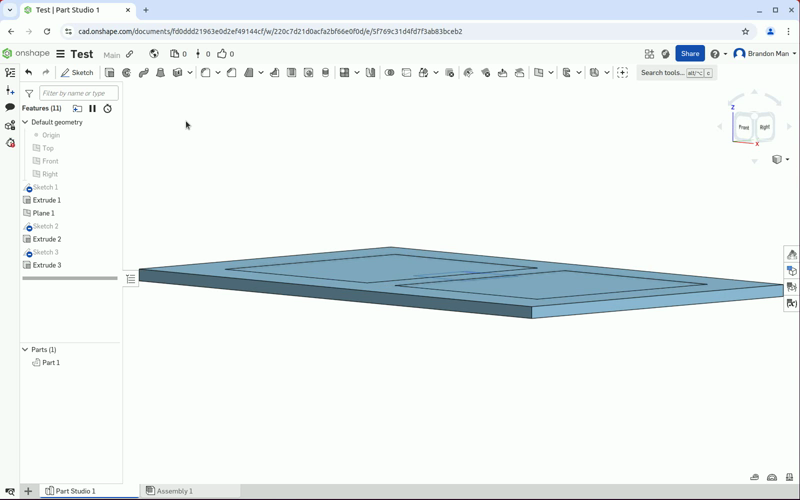
key(down, 3)
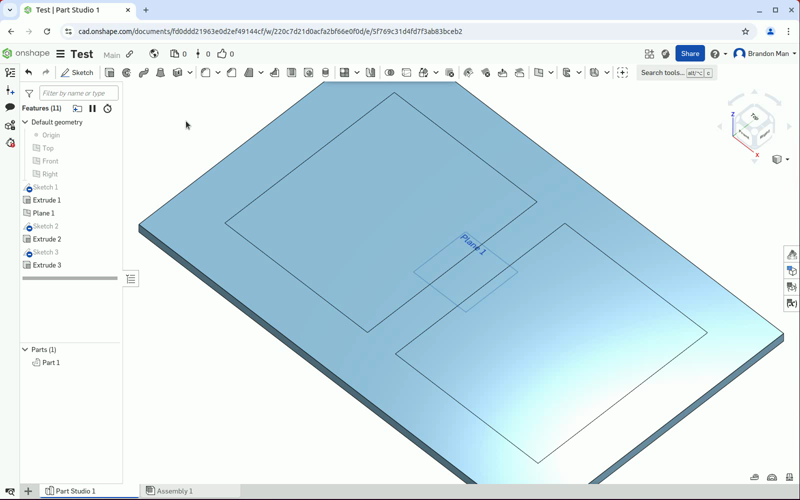
mouse_move(73, 189)
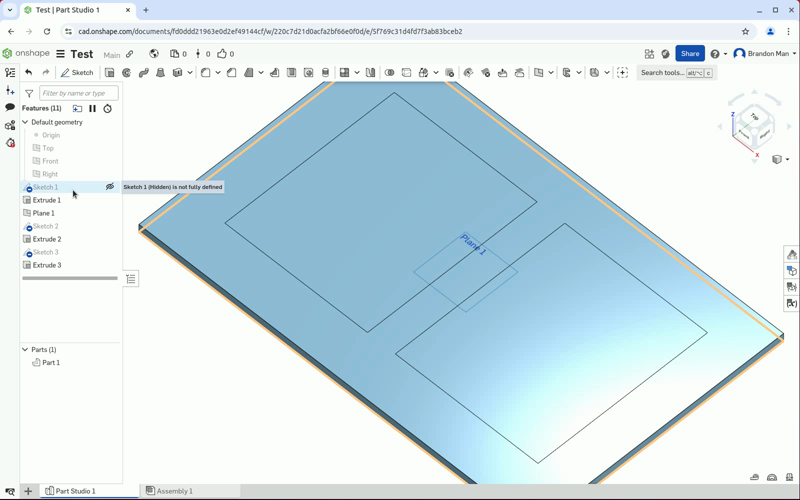
click(73, 189)